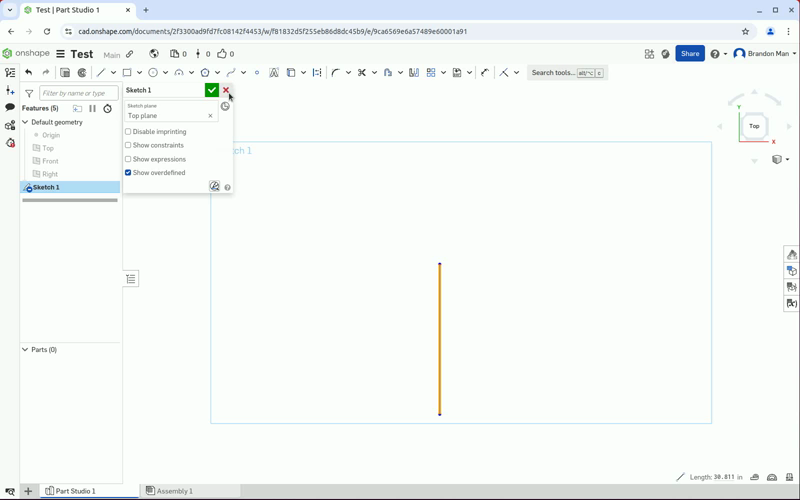
key(shift+h)
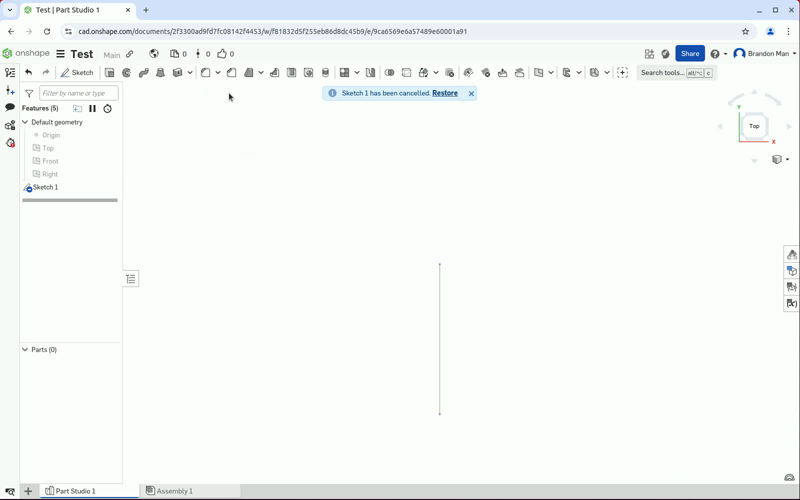
key(shift+s)
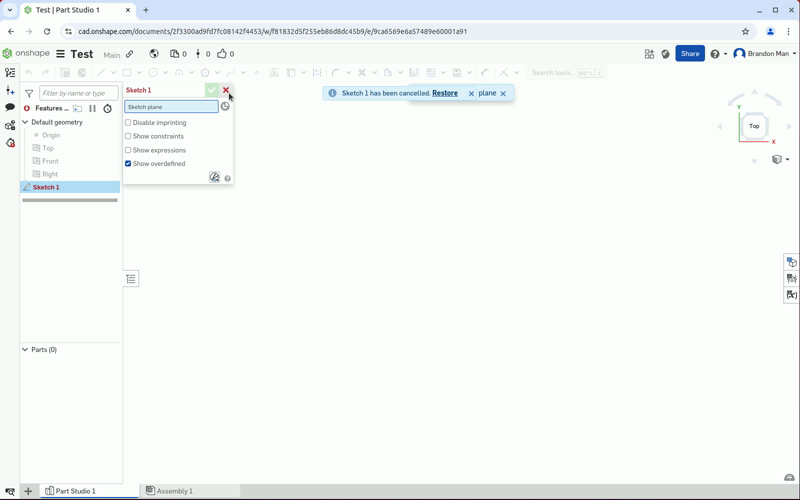
mouse_move(73, 150)
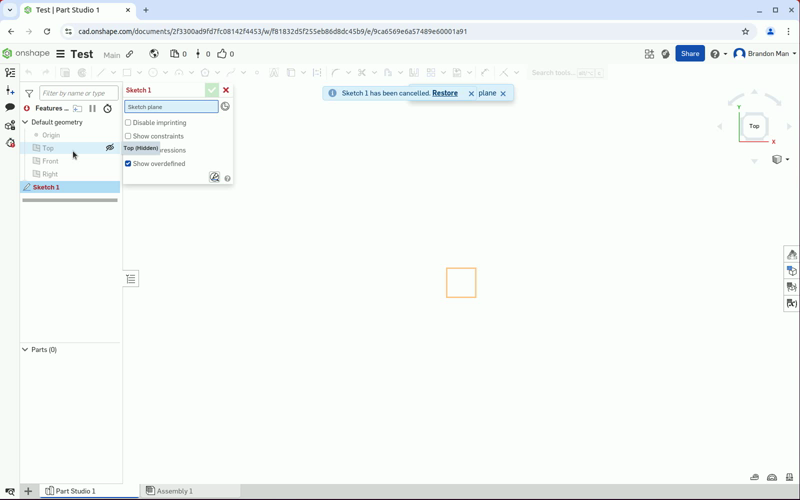
click(73, 150)
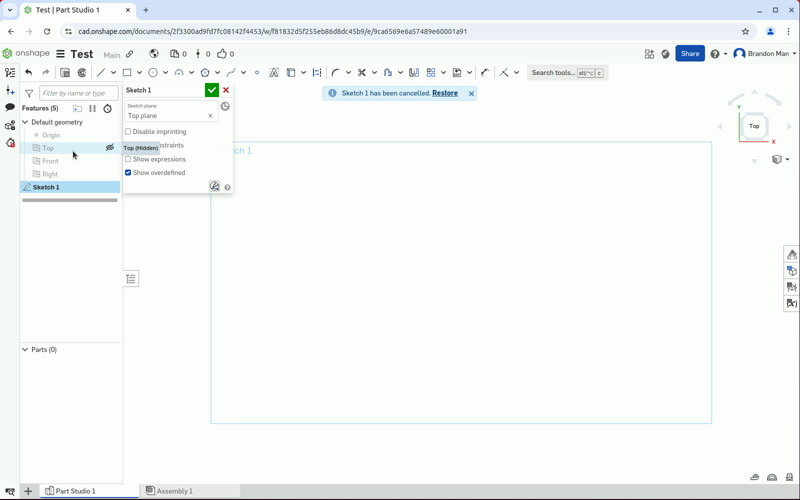
mouse_move(73, 352)
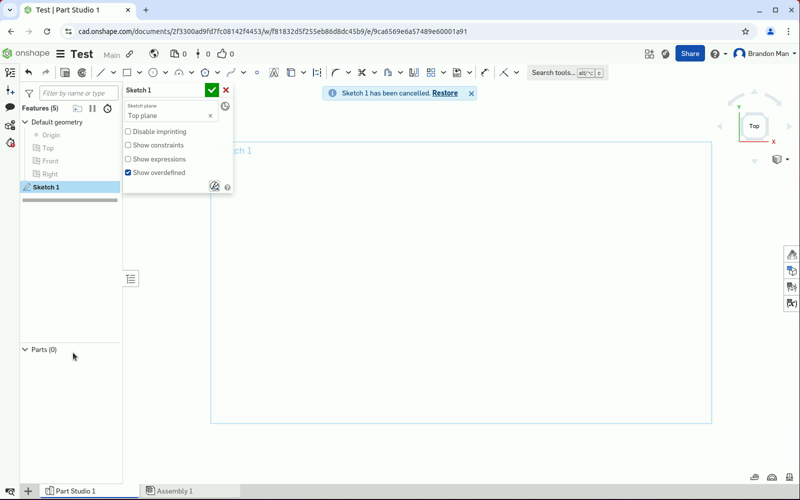
key(y)
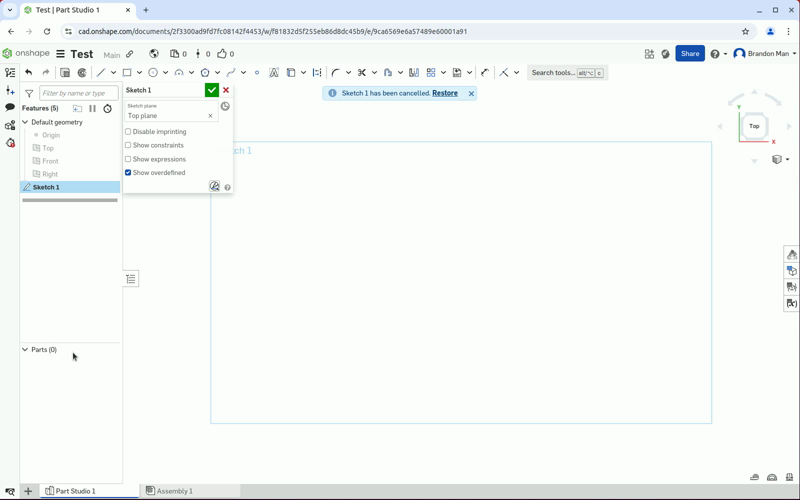
key(l)
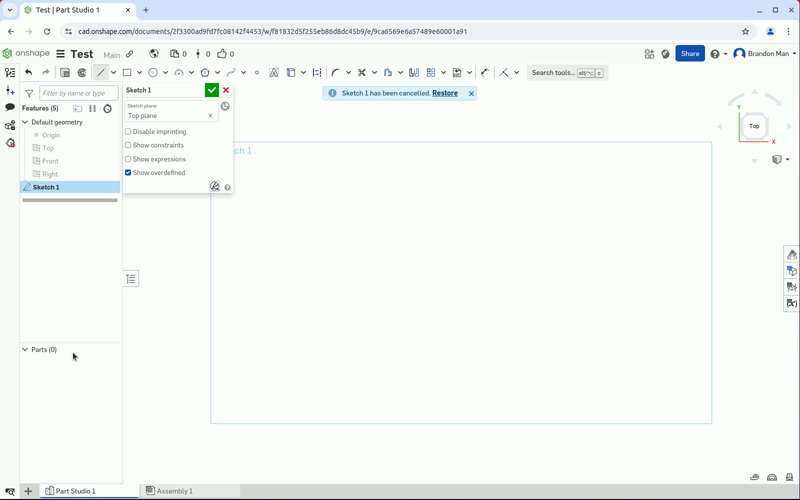
key_down(shift)
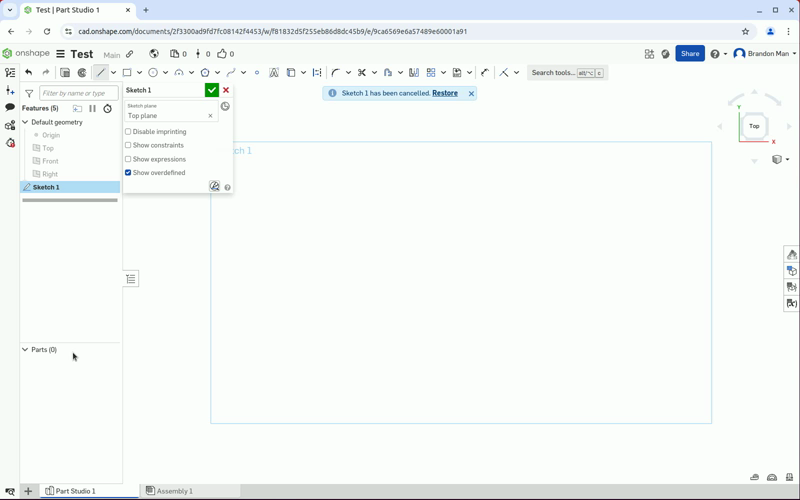
mouse_move(396, 300)
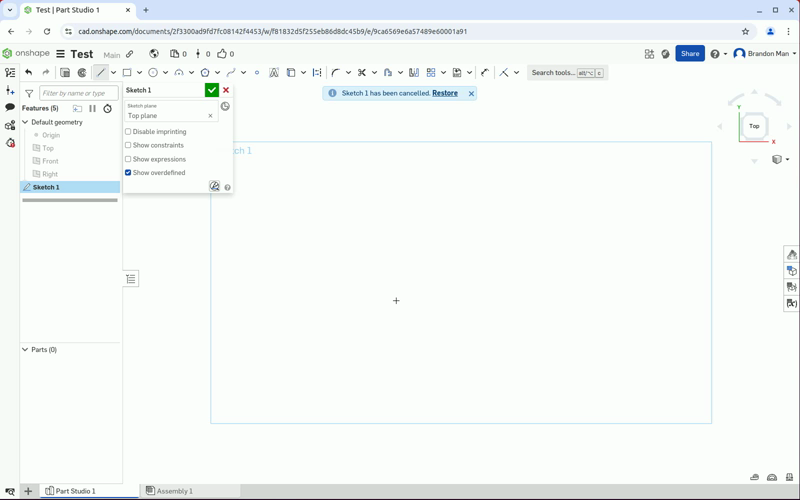
click(396, 300)
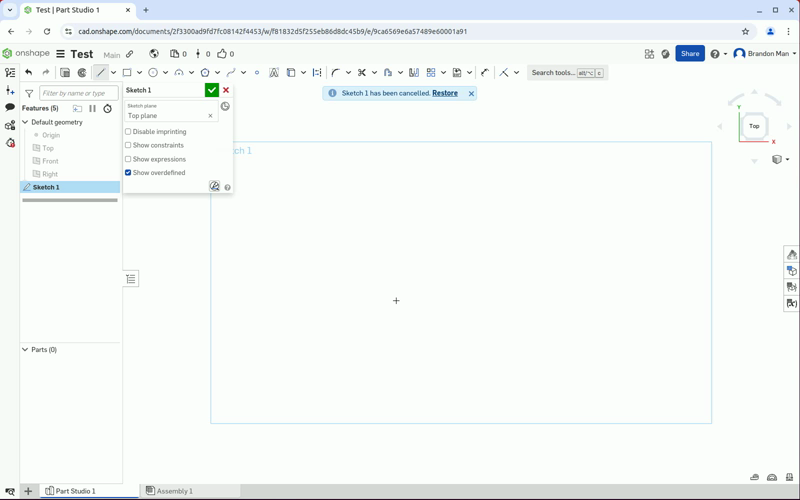
key_up(shift)
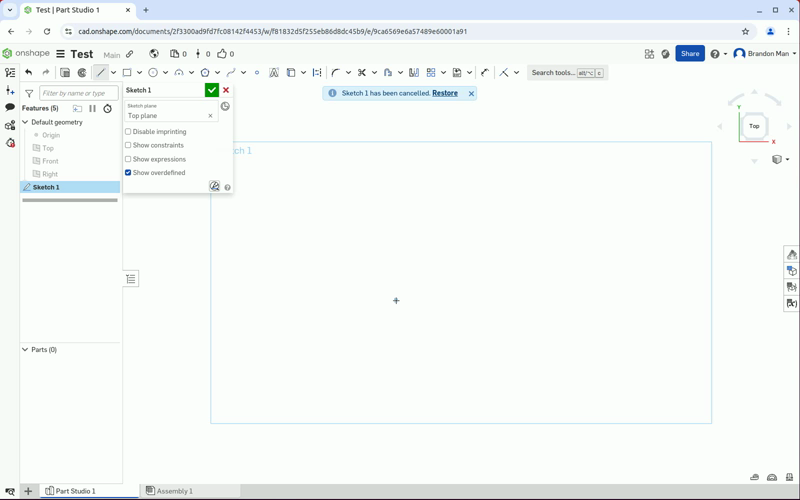
key_down(shift)
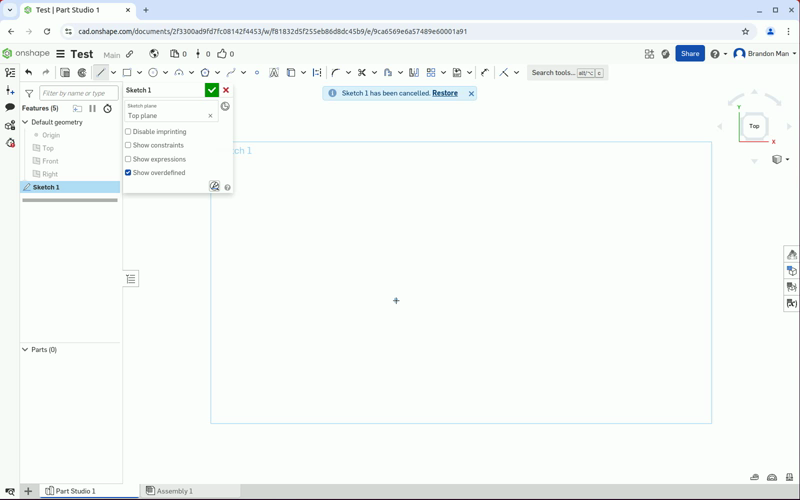
mouse_move(526, 300)
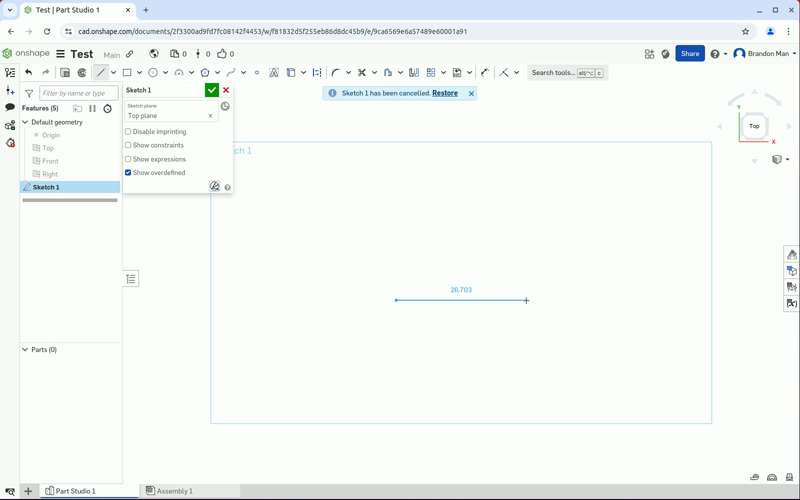
click(526, 300)
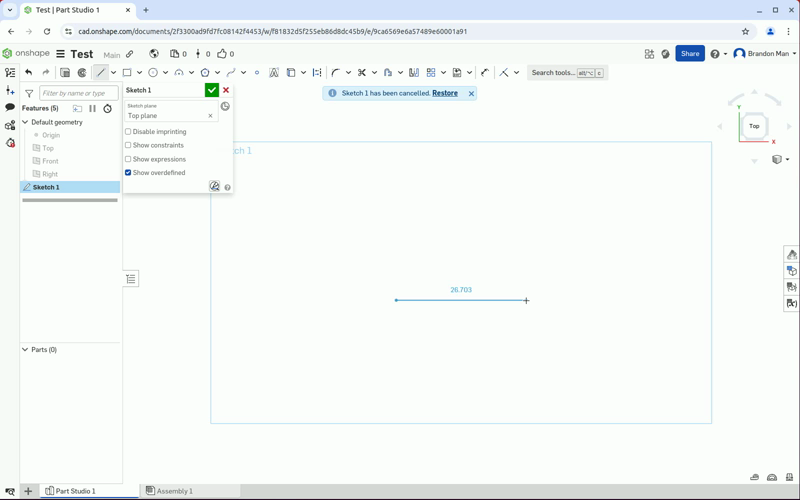
key_up(shift)
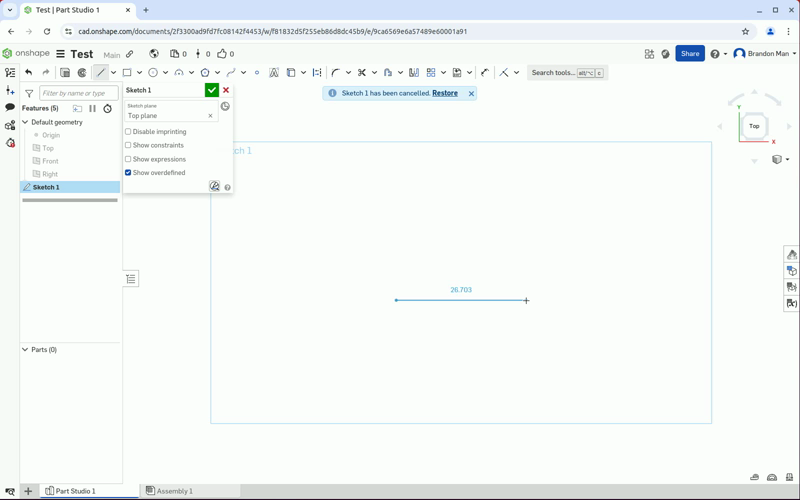
key_down(shift)
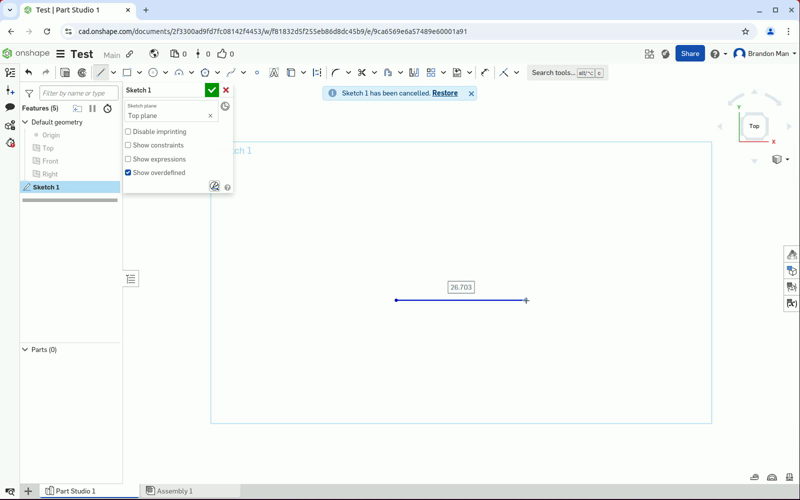
mouse_move(556, 300)
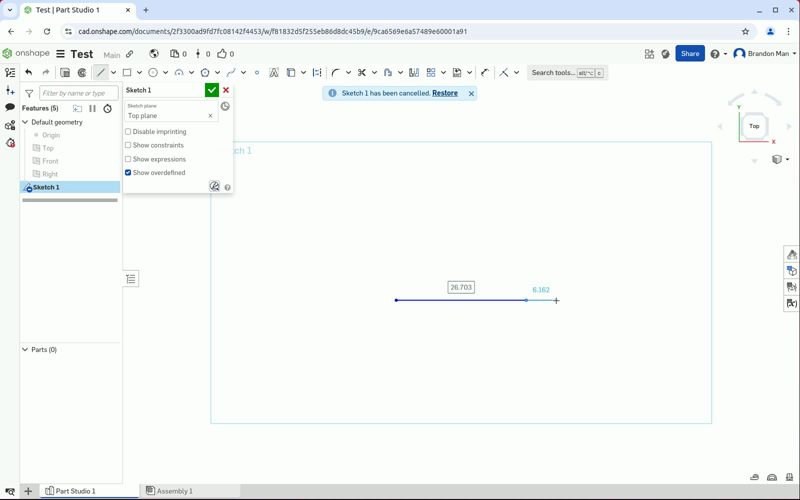
mouse_move(526, 264)
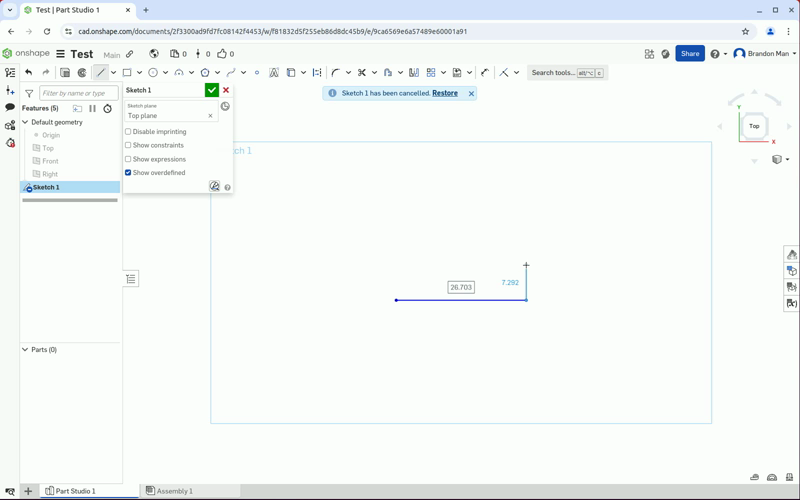
click(526, 264)
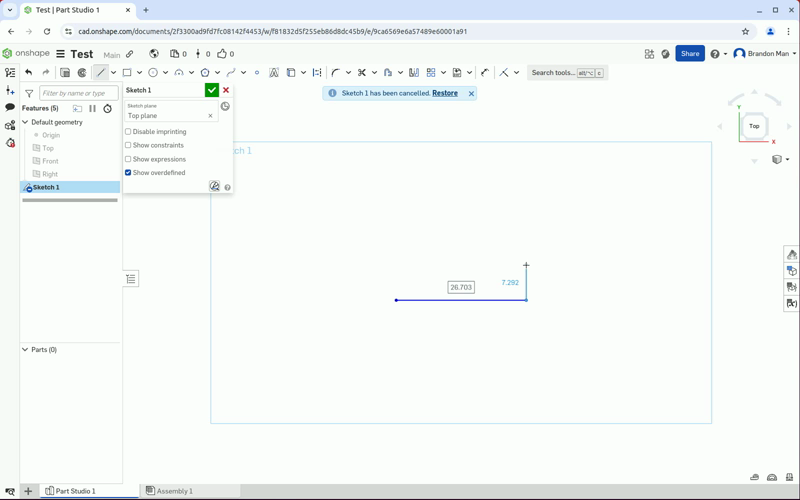
key_up(shift)
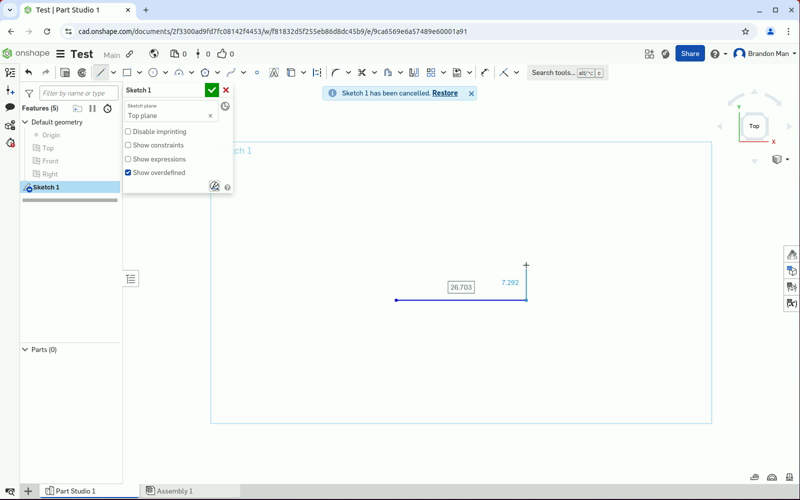
key_down(shift)
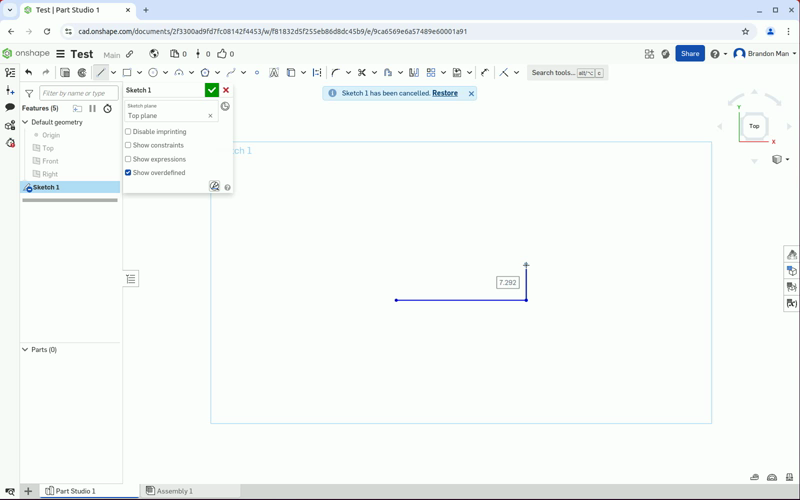
mouse_move(396, 264)
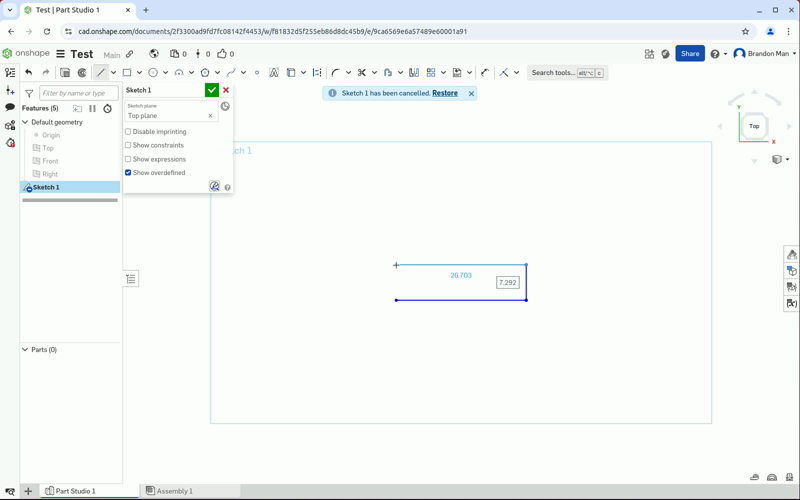
click(396, 264)
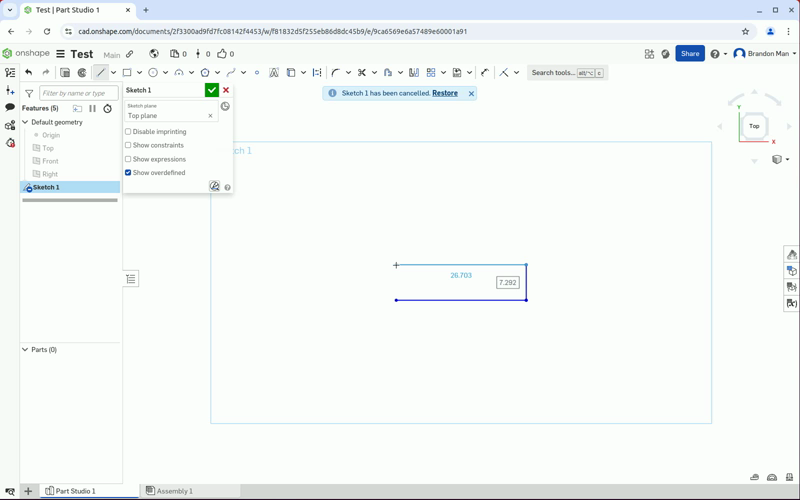
key_up(shift)
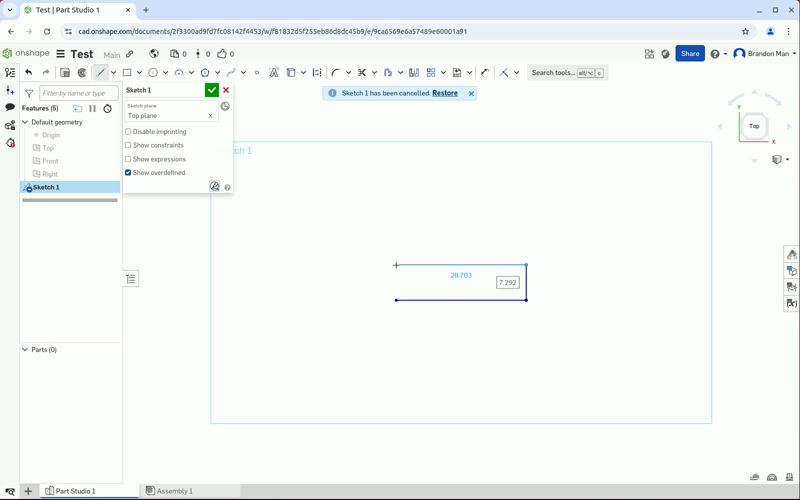
mouse_move(426, 264)
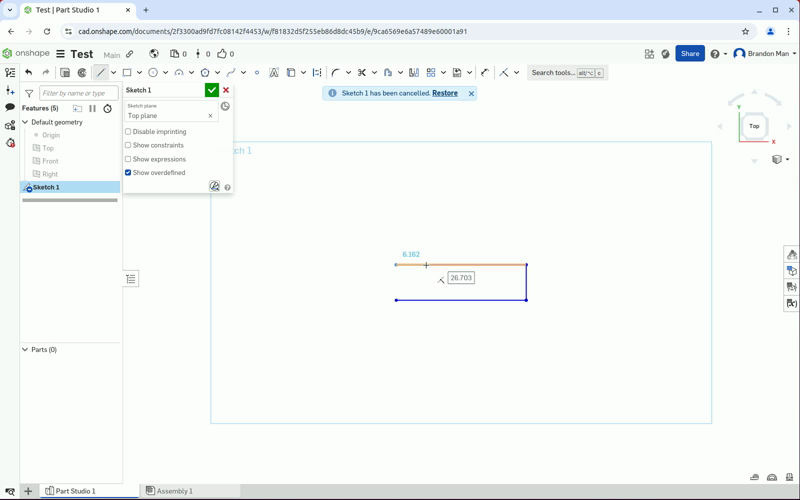
key_down(shift)
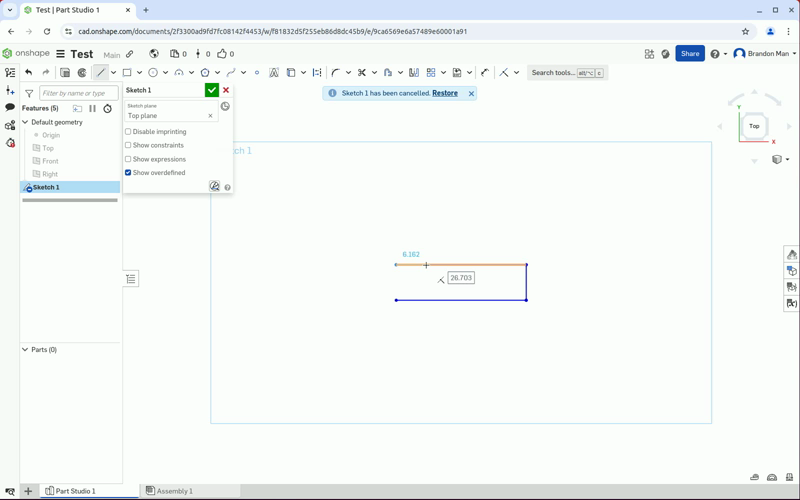
mouse_move(396, 300)
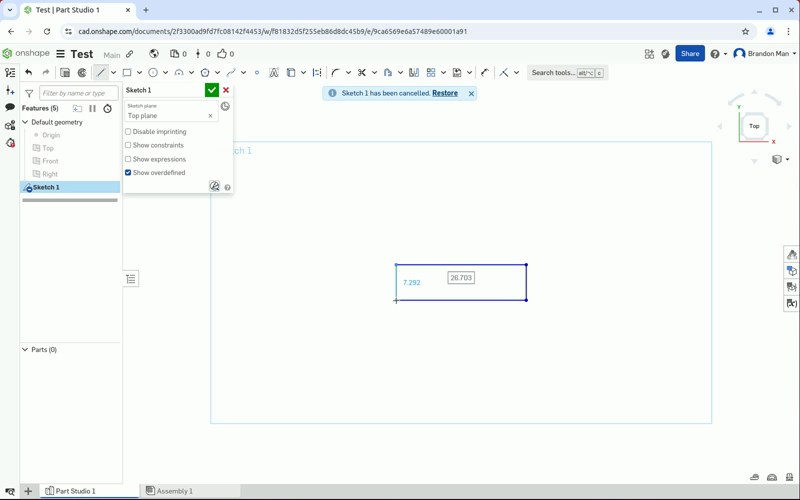
key_up(shift)
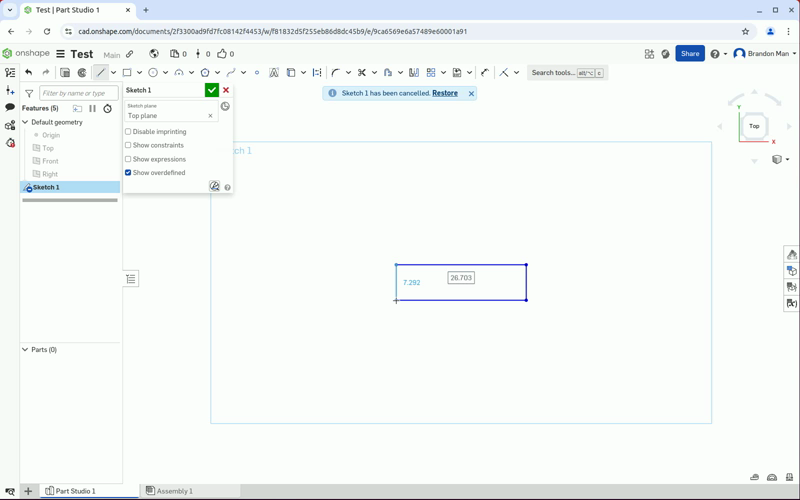
click(396, 300)
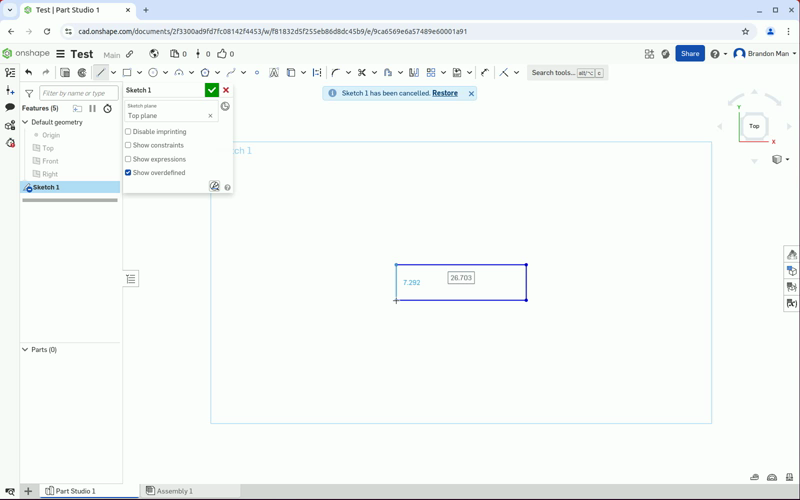
key(esc)
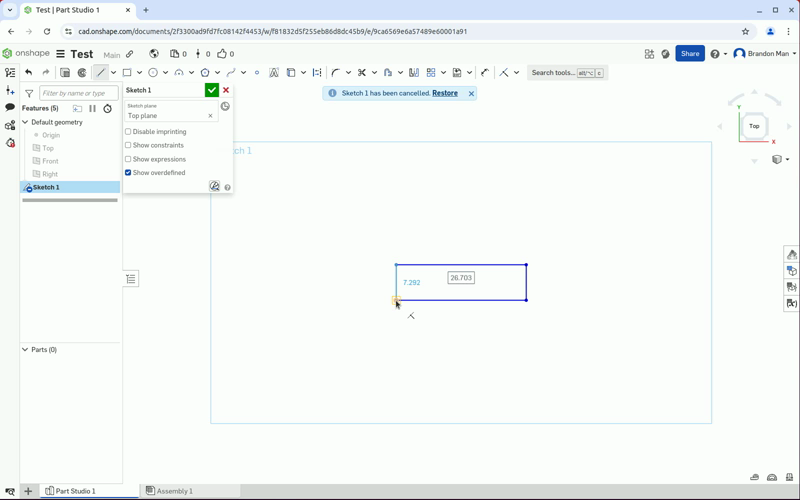
key(c)
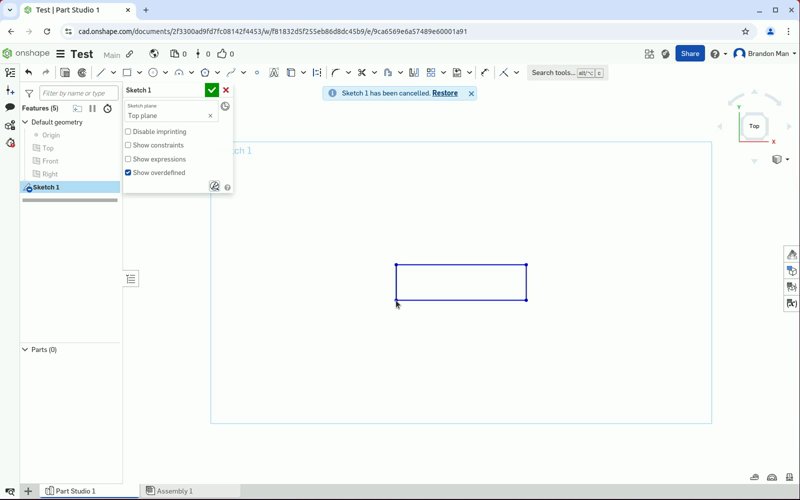
key_down(shift)
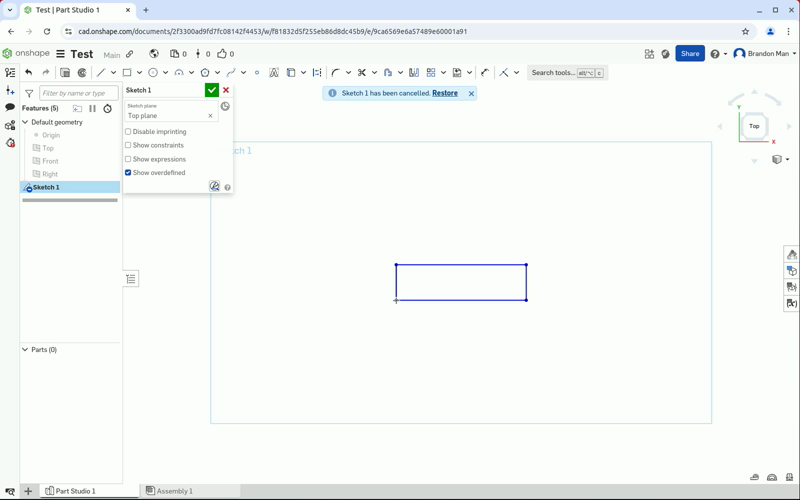
mouse_move(407, 282)
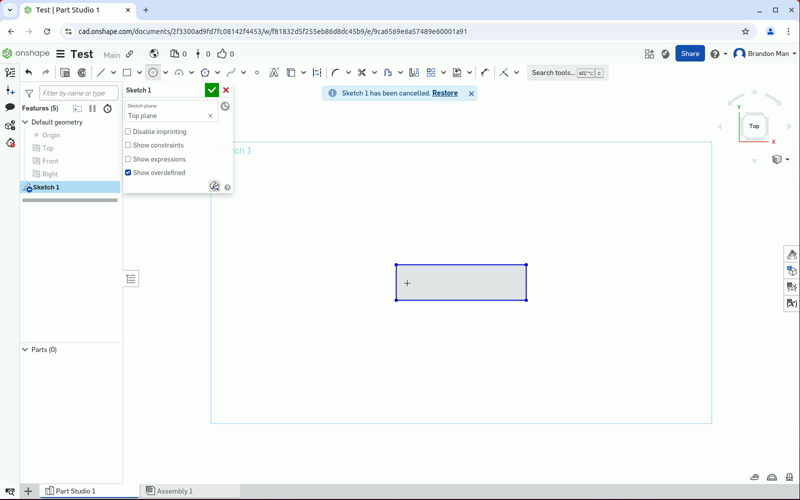
click(407, 282)
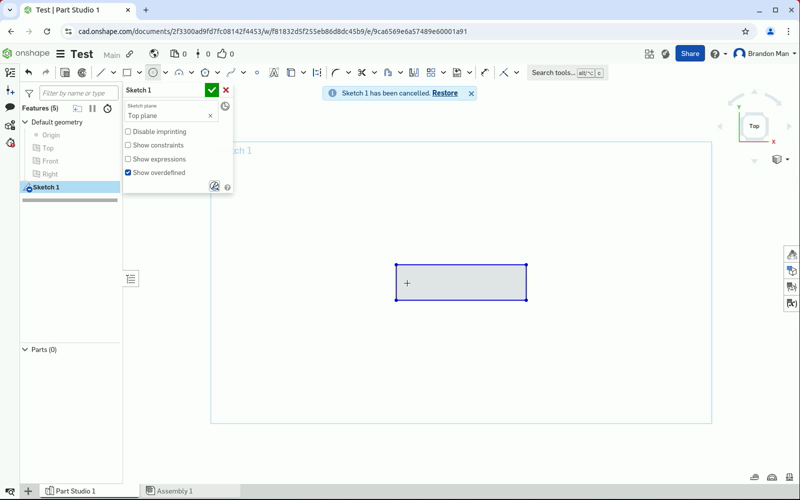
key_up(shift)
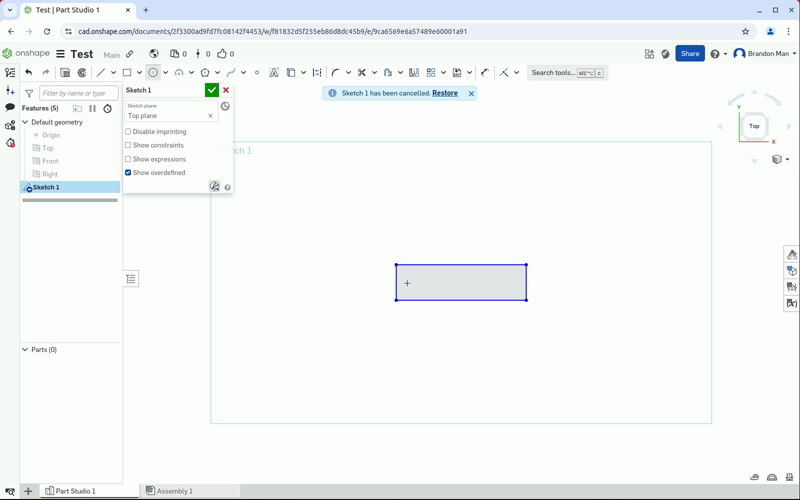
mouse_move(409, 282)
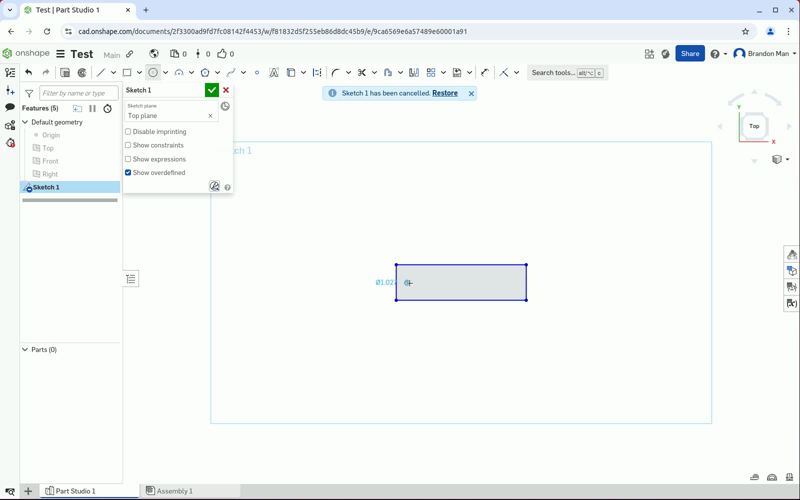
scroll(6)
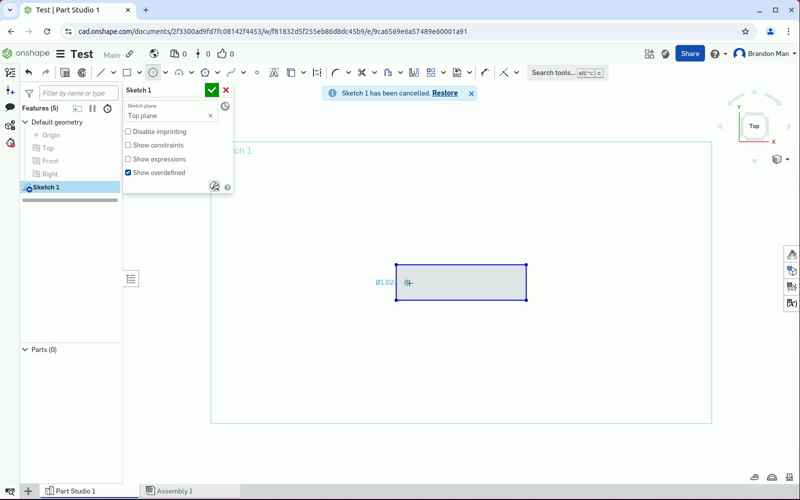
scroll(6)
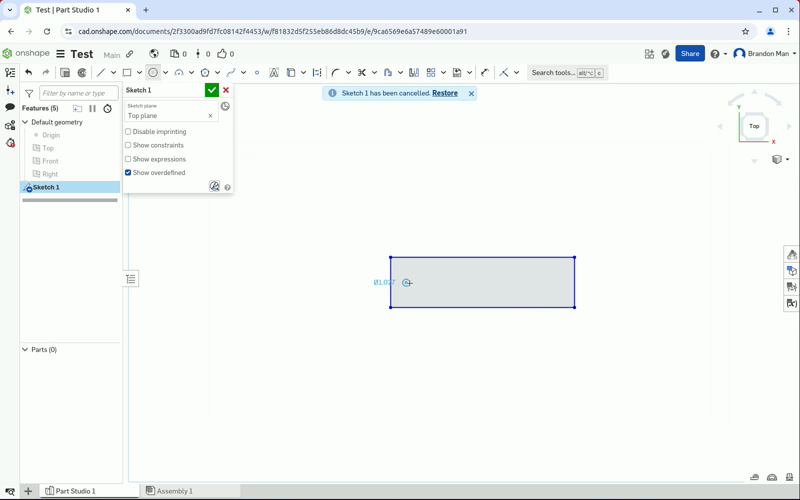
scroll(6)
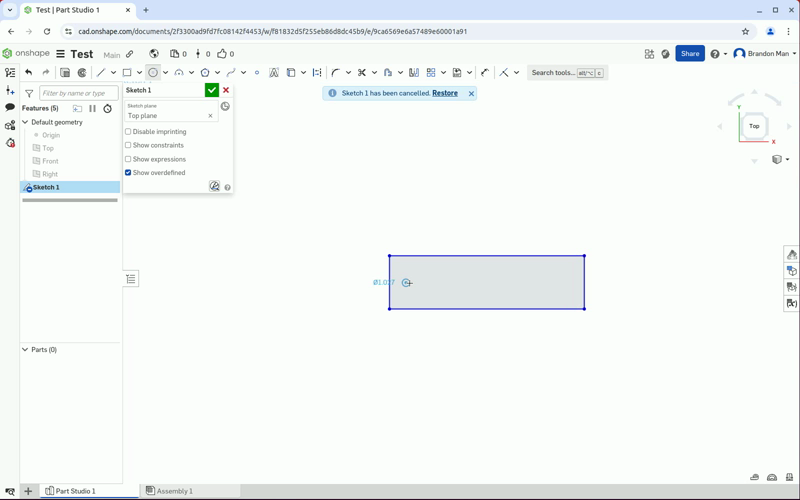
scroll(6)
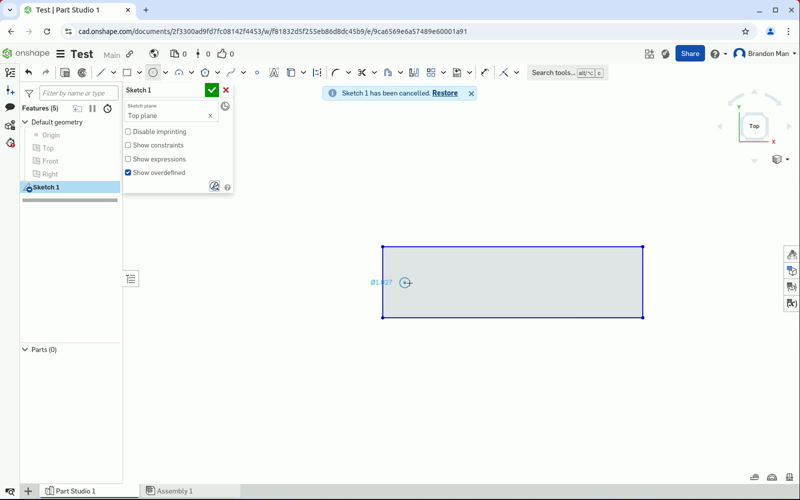
scroll(6)
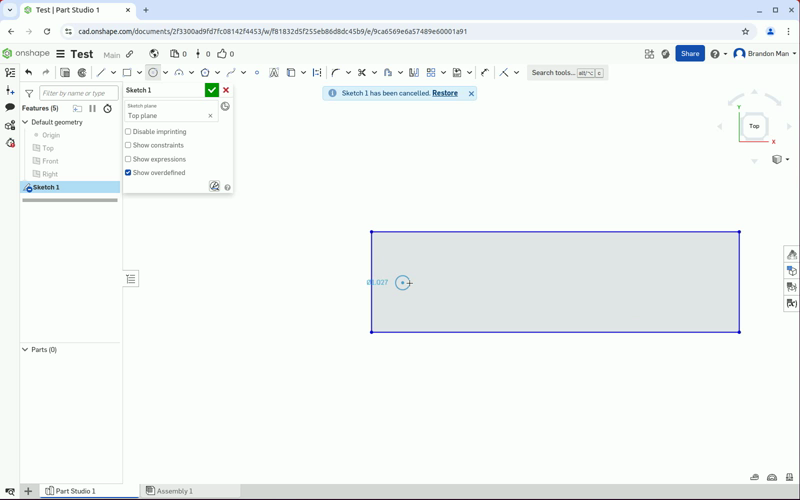
scroll(6)
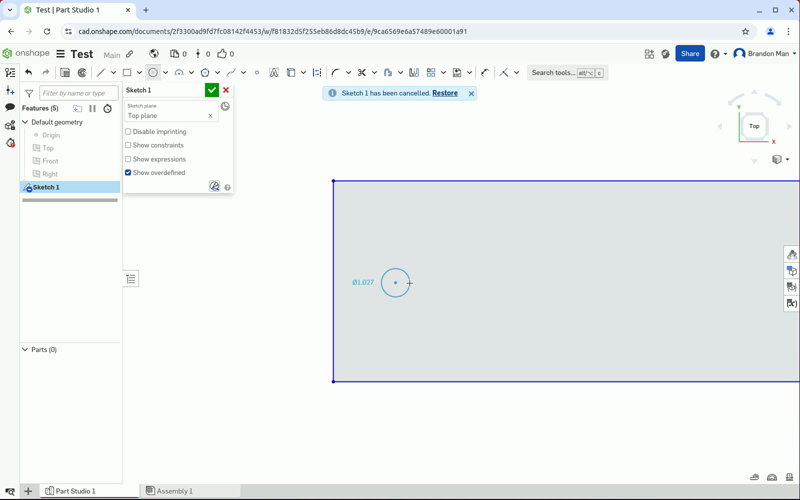
scroll(6)
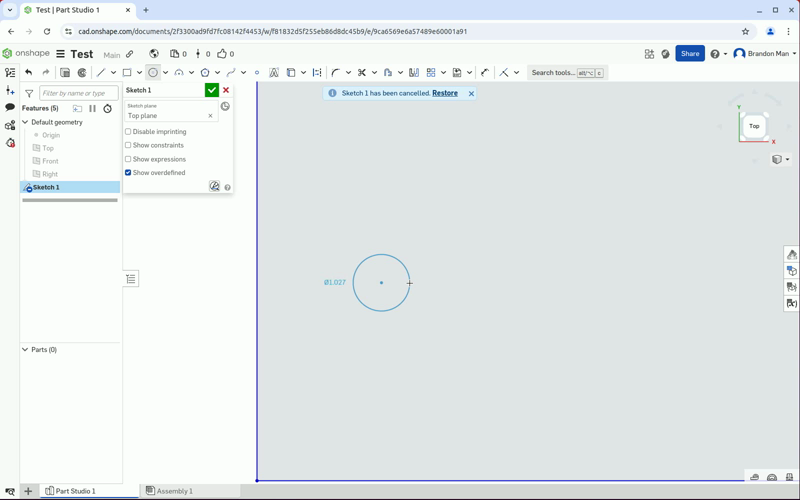
click(409, 282)
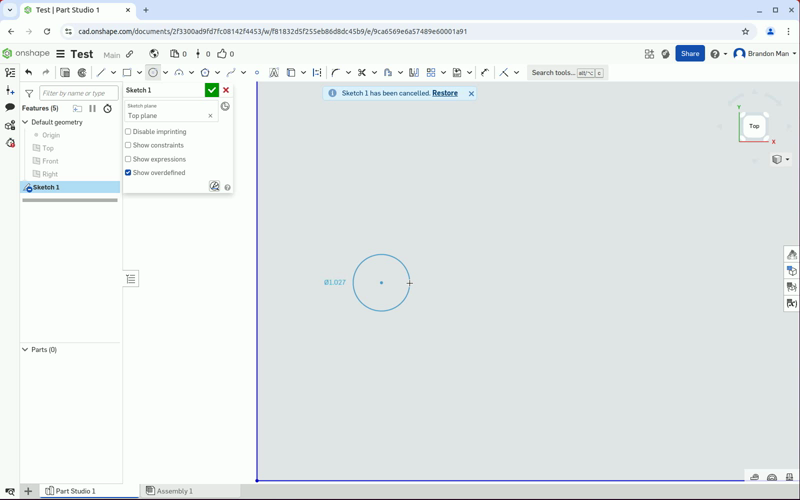
scroll(-6)
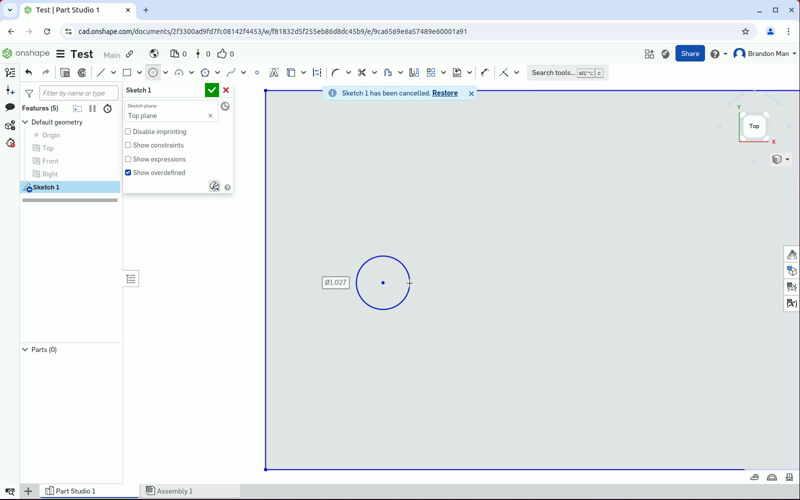
scroll(-6)
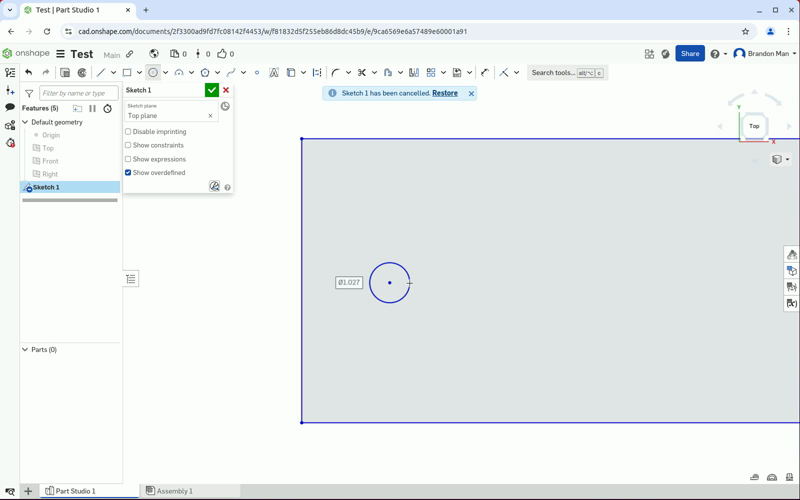
scroll(-6)
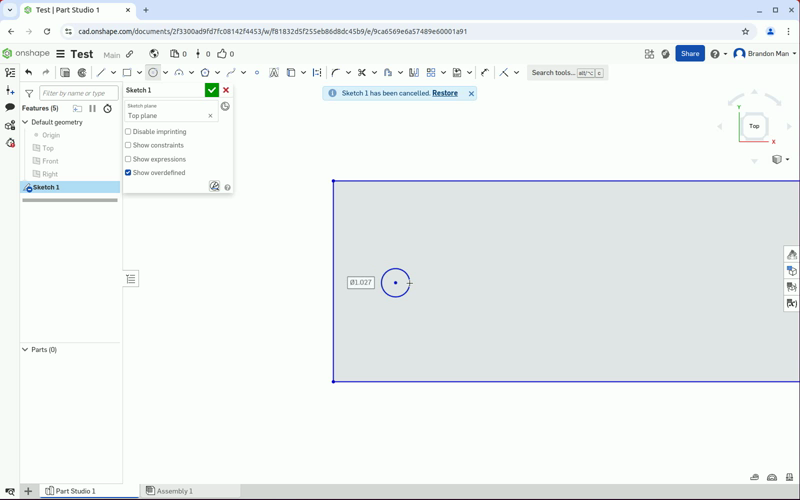
scroll(-6)
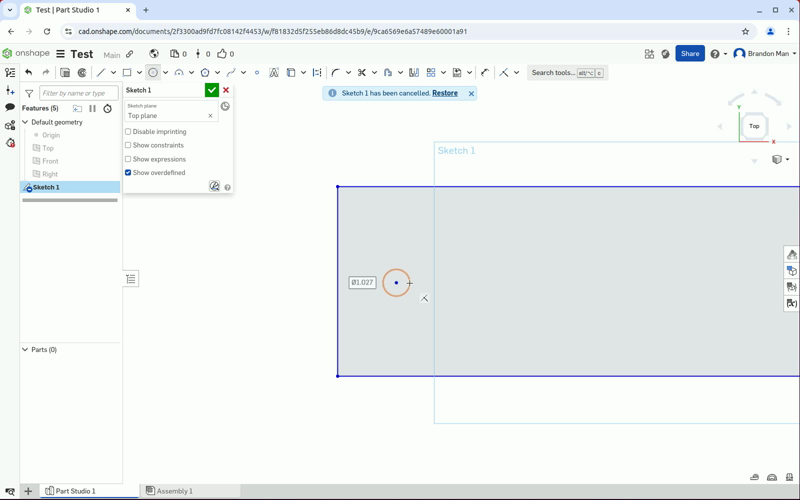
scroll(-6)
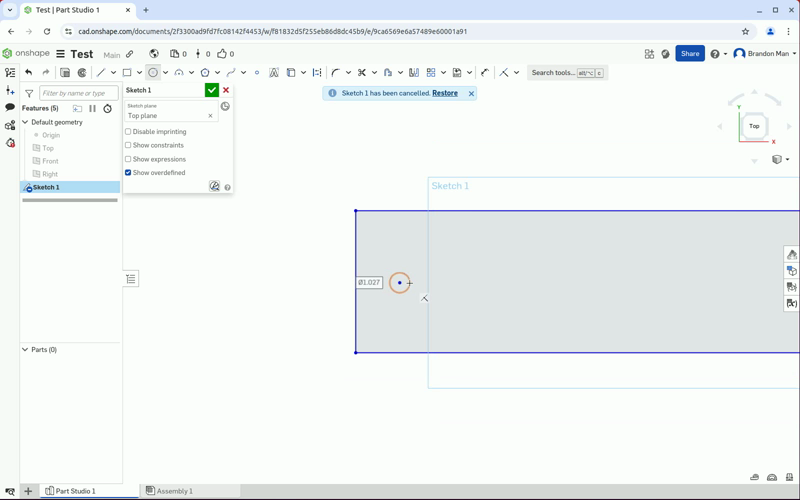
scroll(-6)
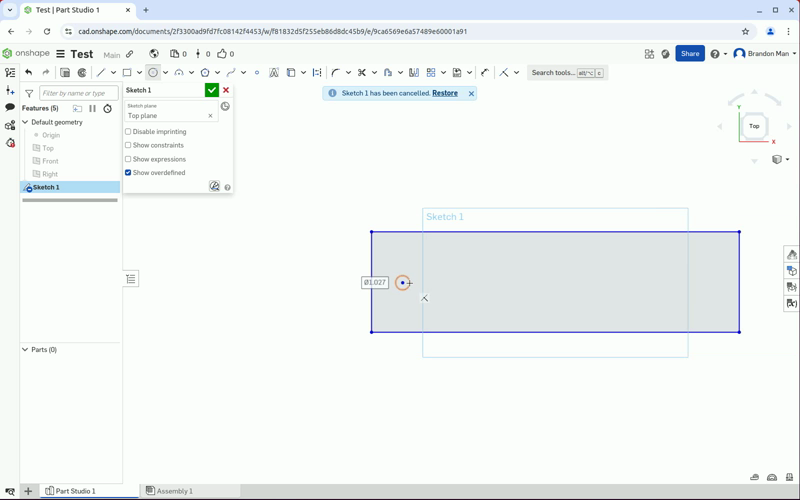
scroll(-6)
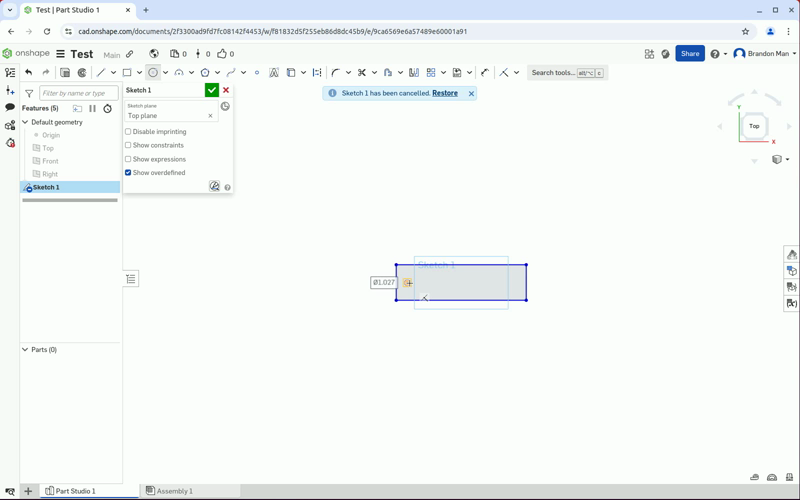
key(esc)
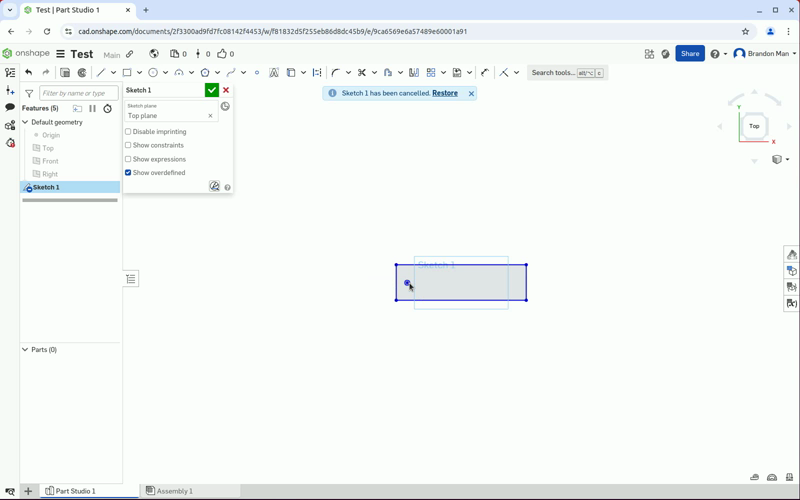
key(c)
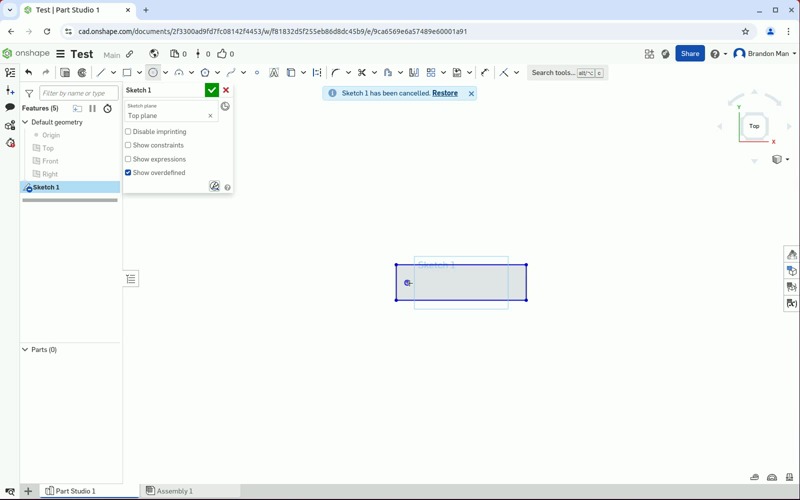
key_down(shift)
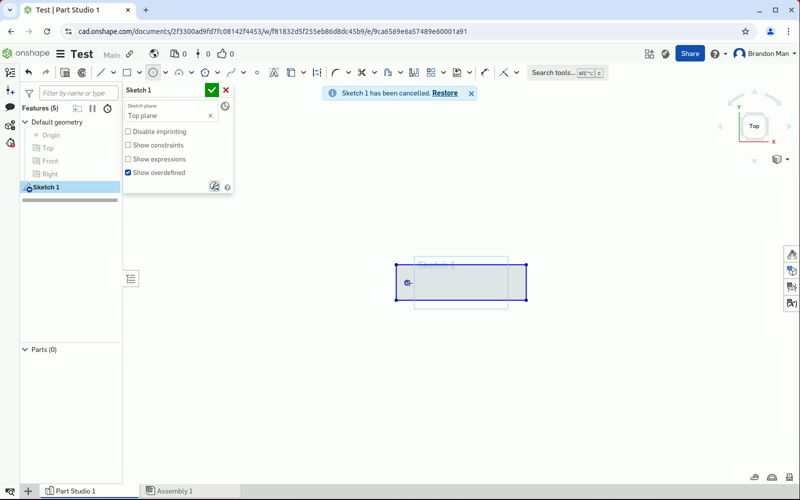
mouse_move(461, 282)
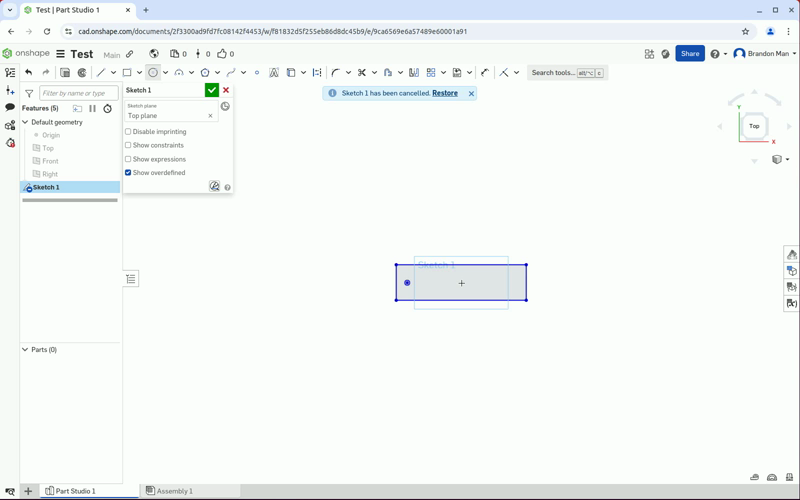
click(461, 282)
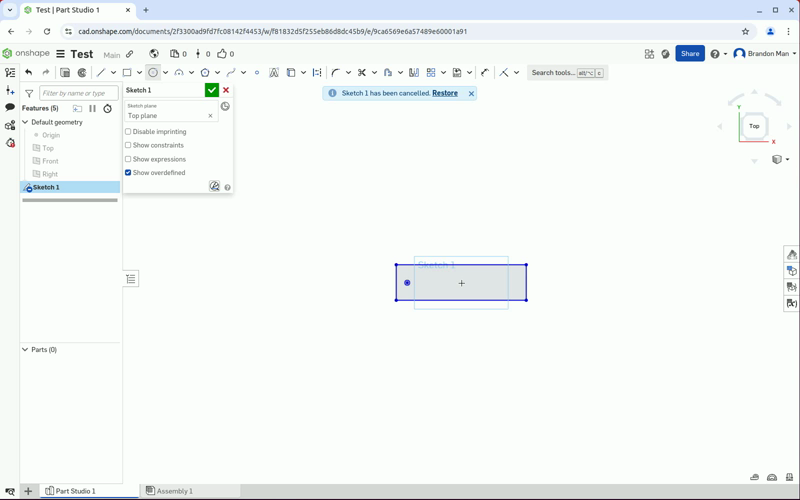
key_up(shift)
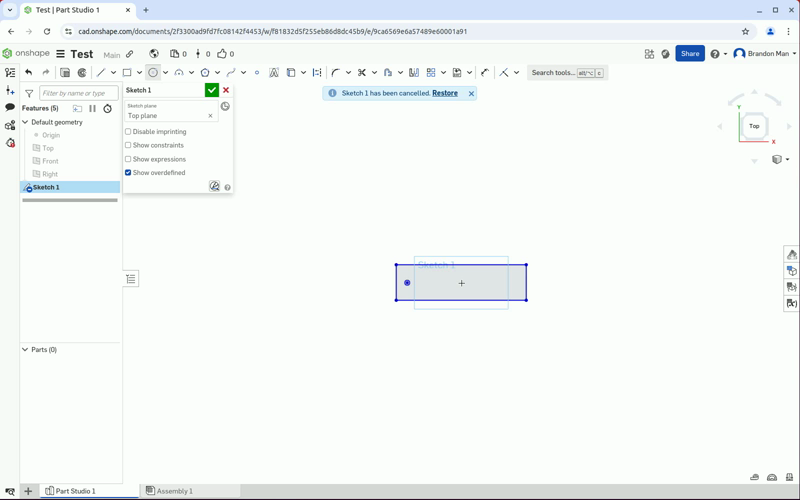
mouse_move(466, 282)
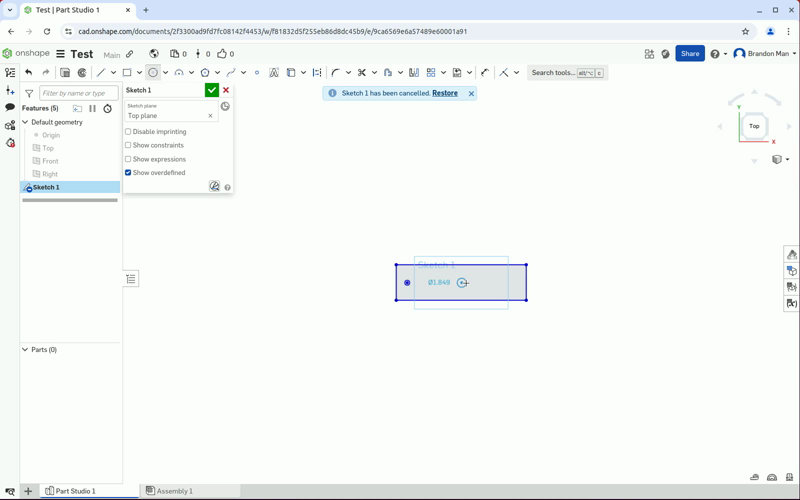
click(466, 282)
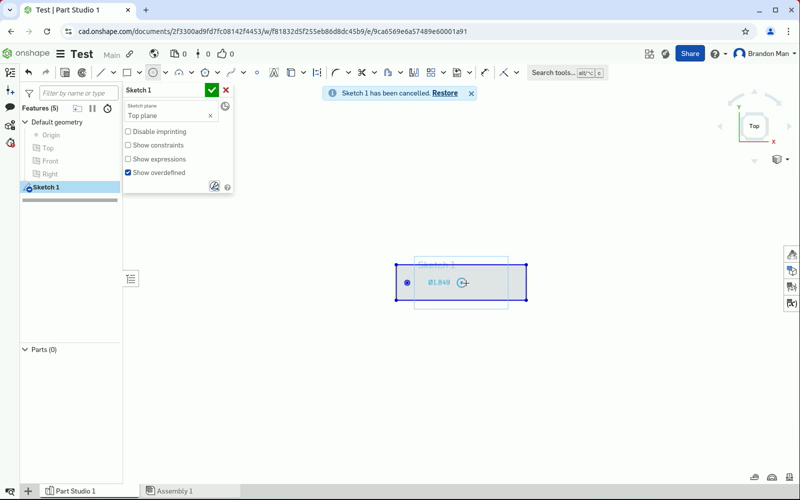
key(esc)
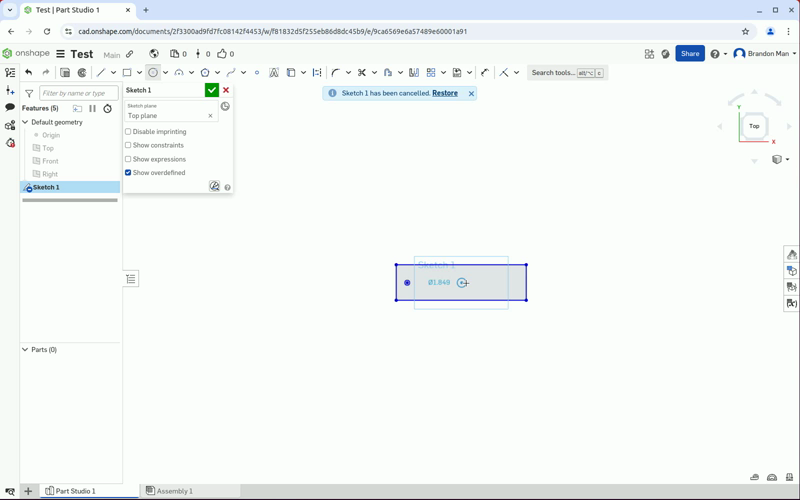
key(c)
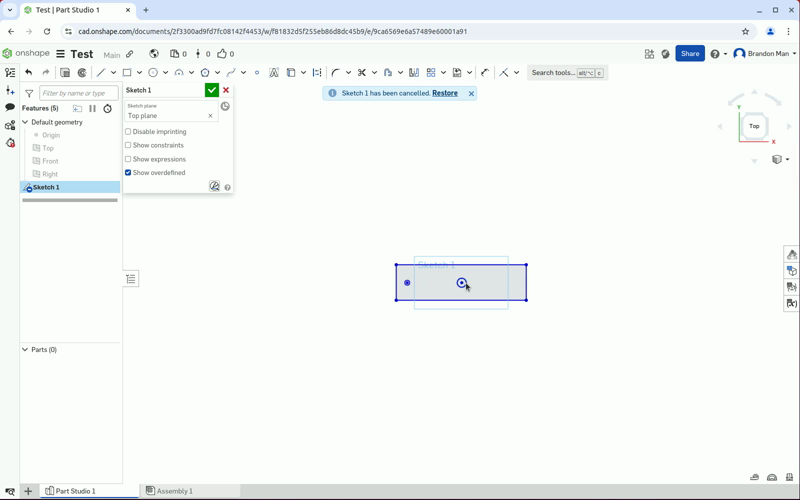
key_down(shift)
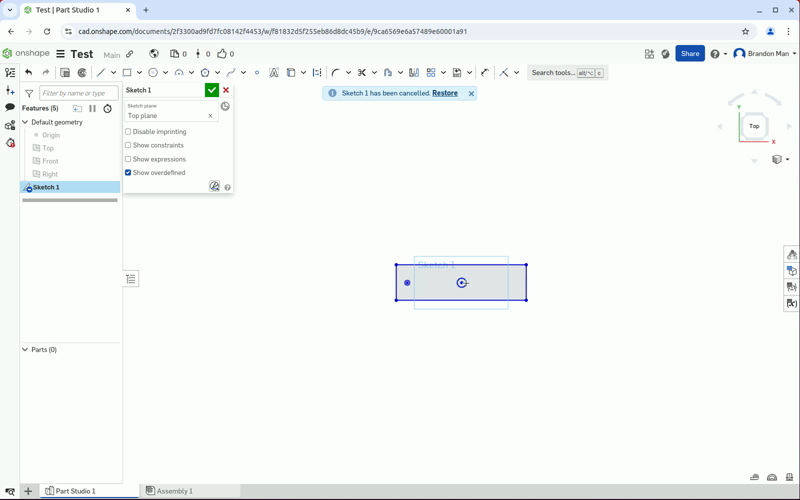
mouse_move(515, 282)
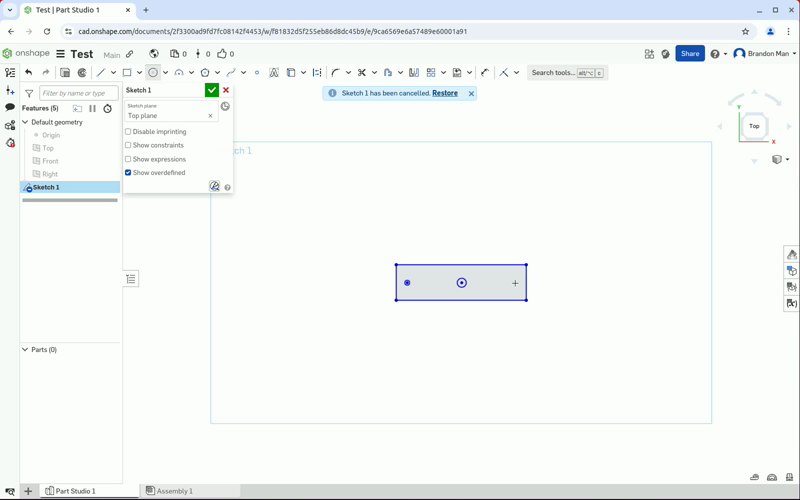
click(515, 282)
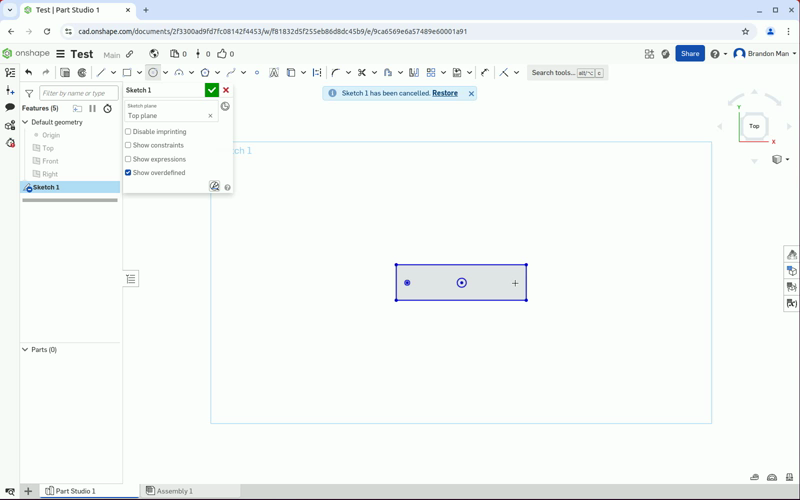
key_up(shift)
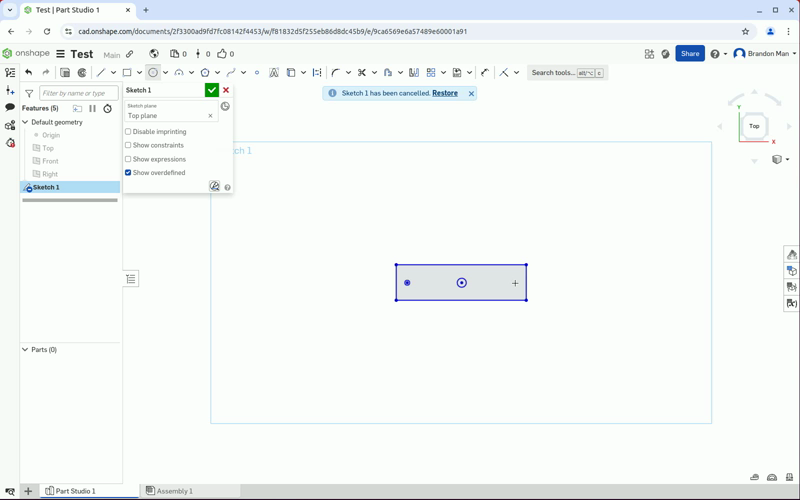
mouse_move(517, 282)
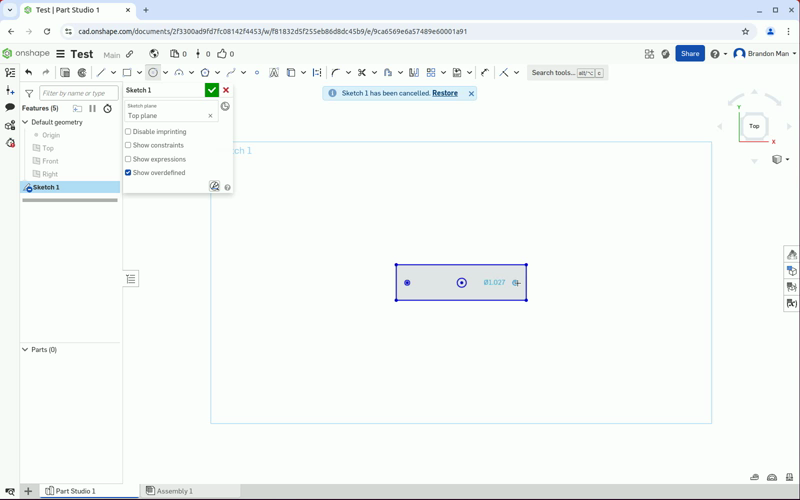
scroll(6)
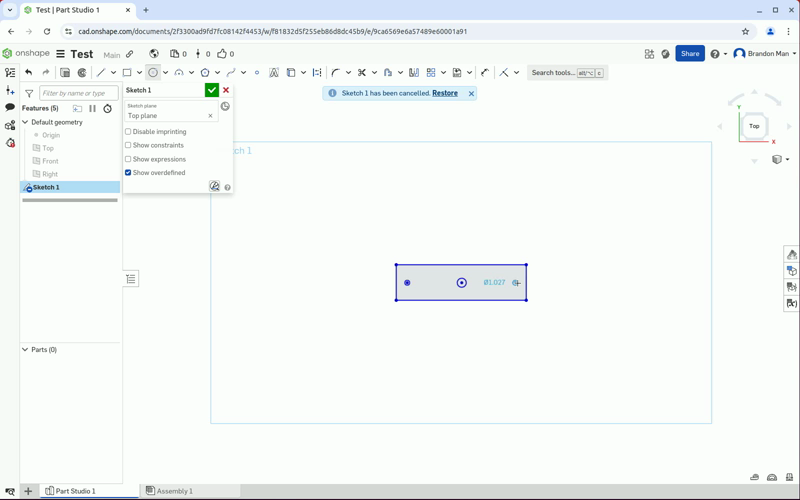
scroll(6)
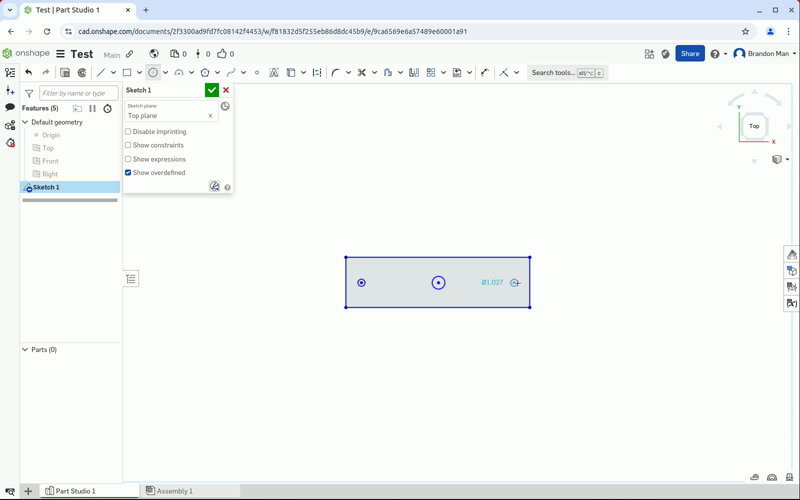
scroll(6)
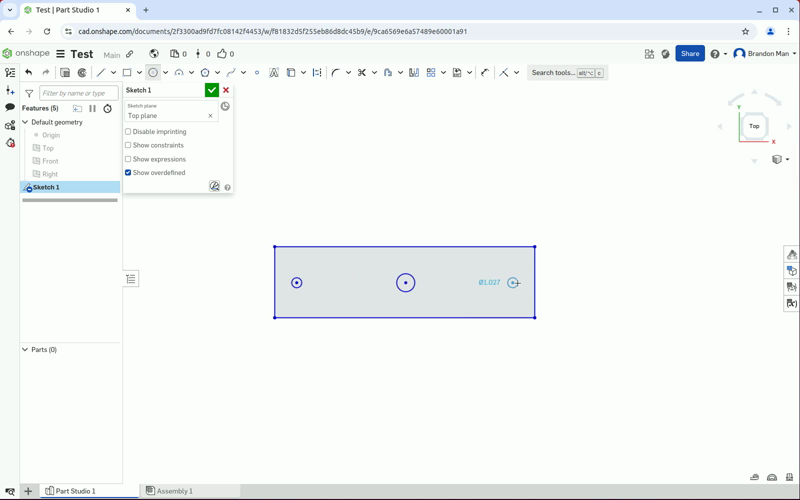
scroll(6)
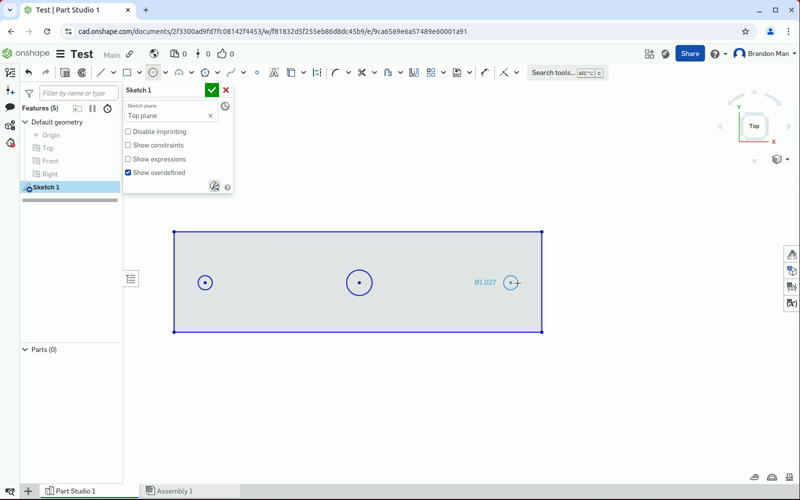
scroll(6)
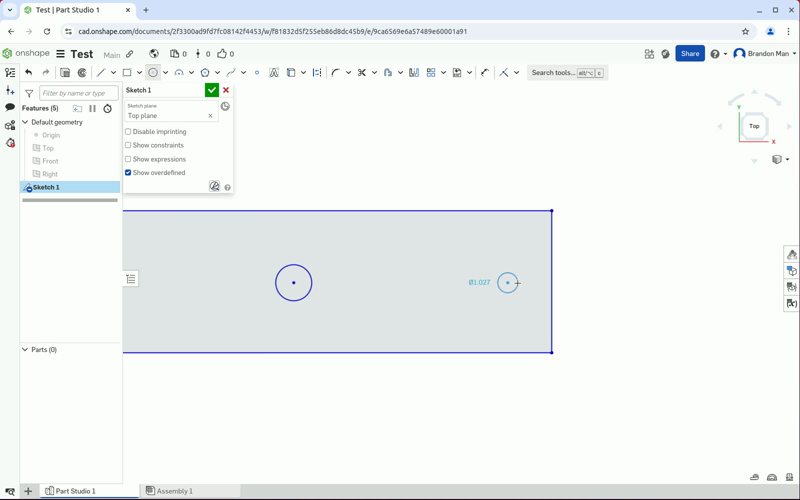
scroll(6)
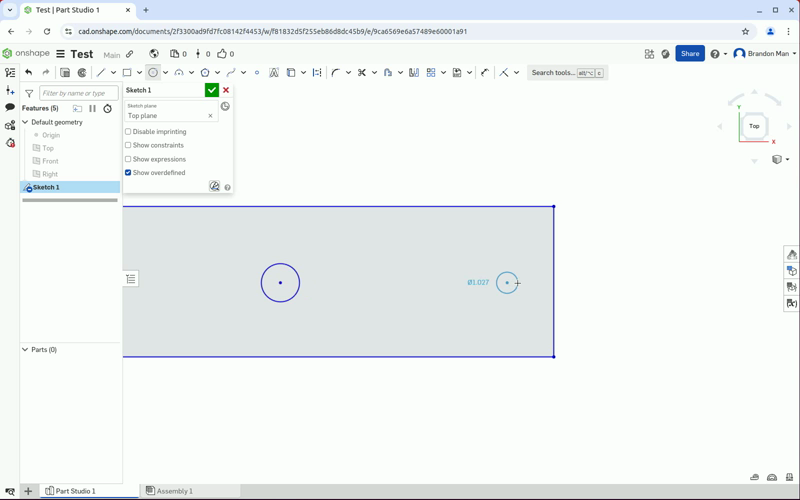
scroll(6)
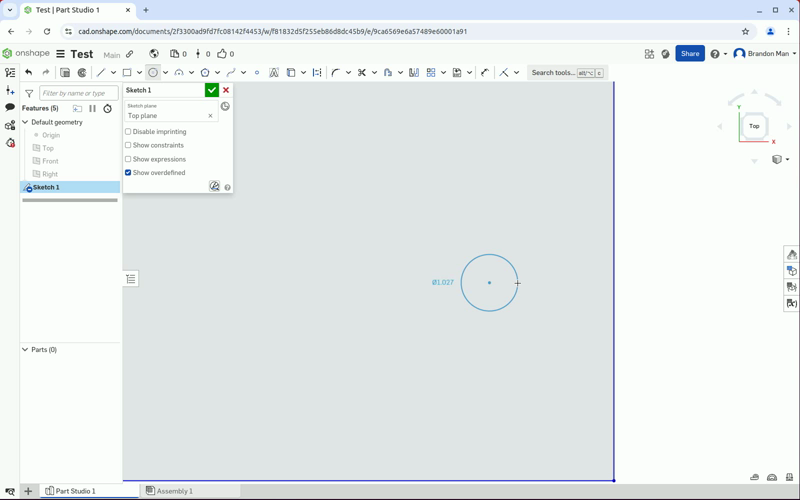
click(517, 282)
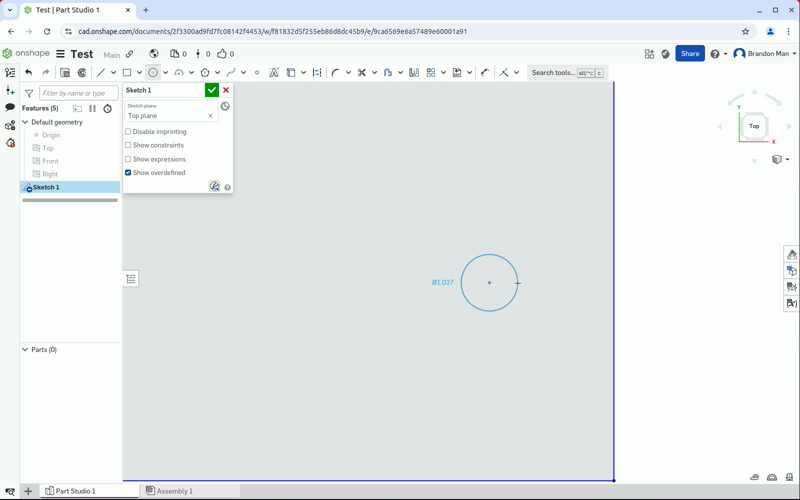
scroll(-6)
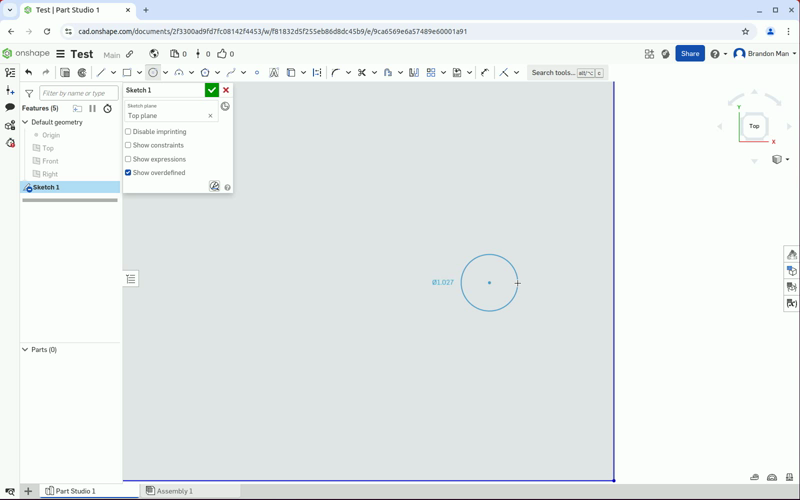
scroll(-6)
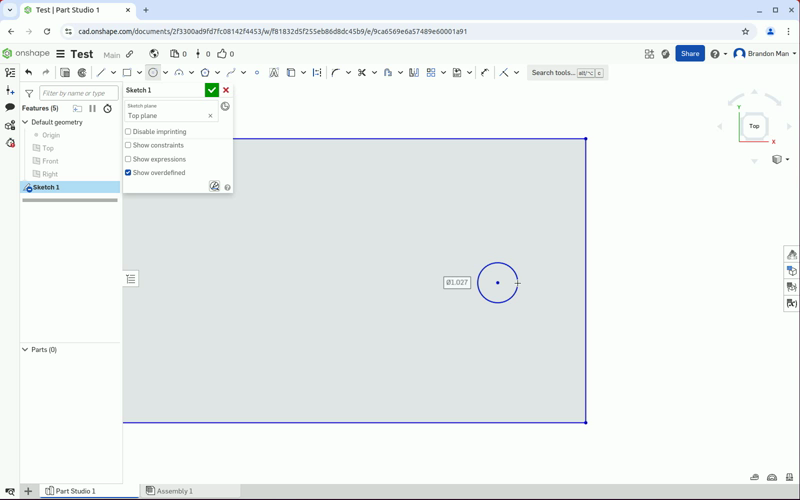
scroll(-6)
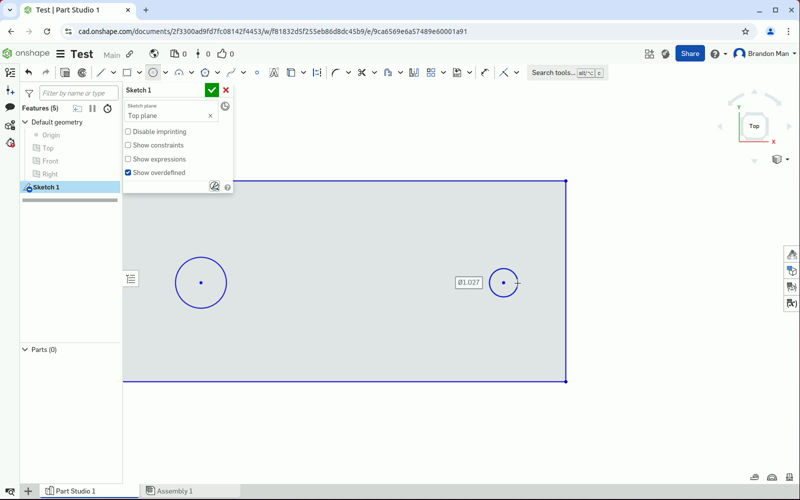
scroll(-6)
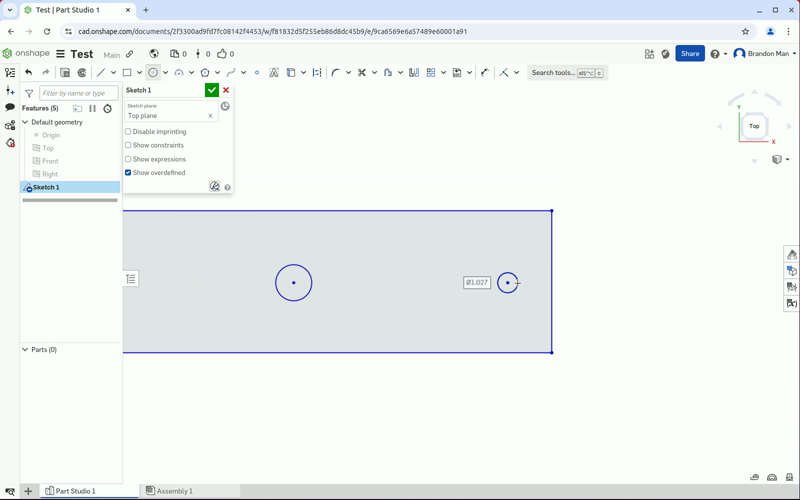
scroll(-6)
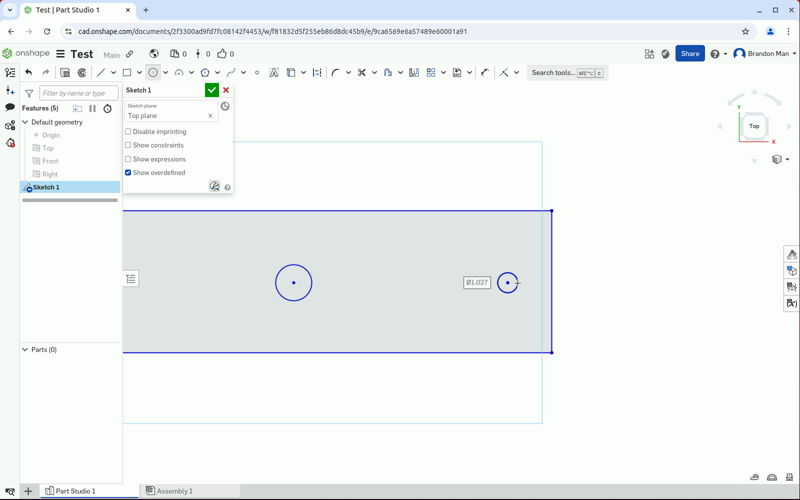
scroll(-6)
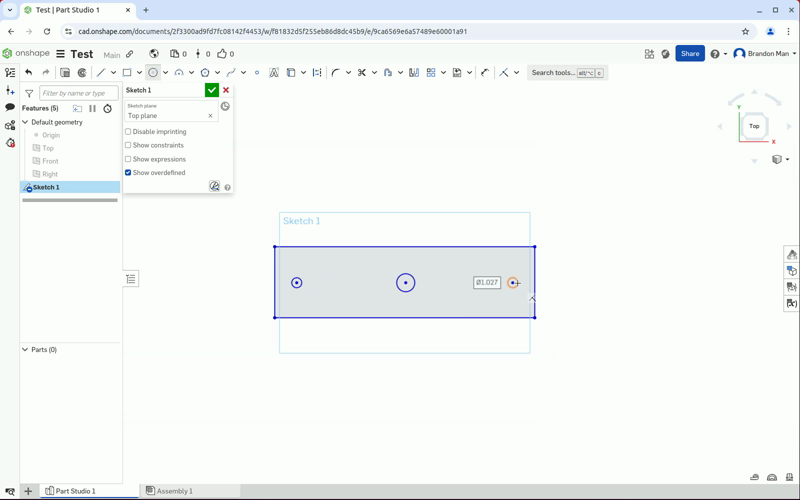
scroll(-6)
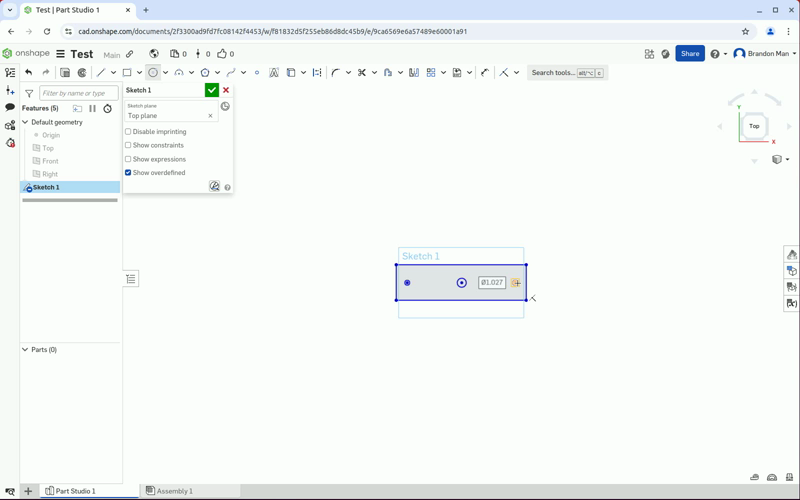
key(esc)
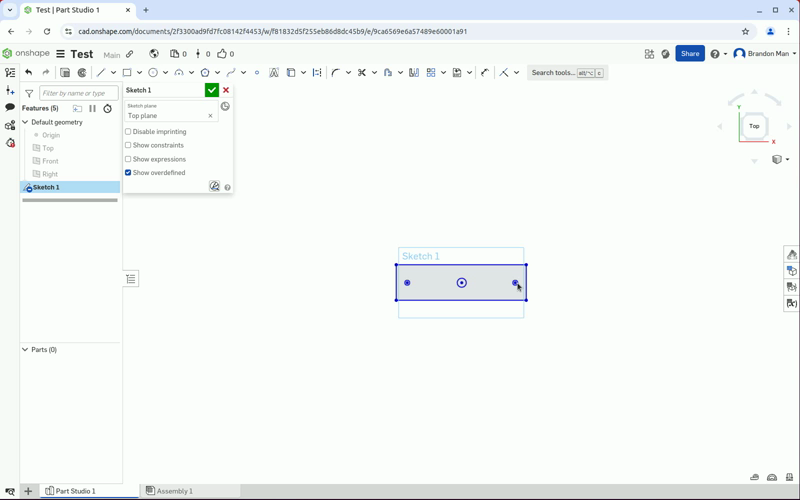
mouse_move(454, 272)
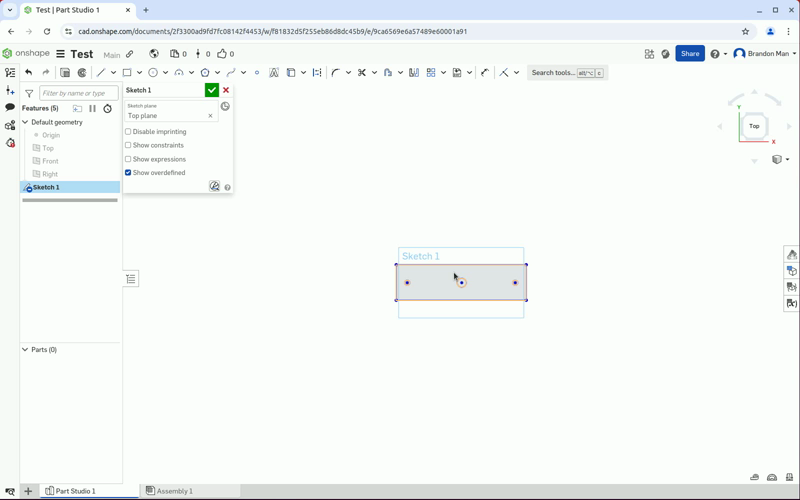
click(454, 272)
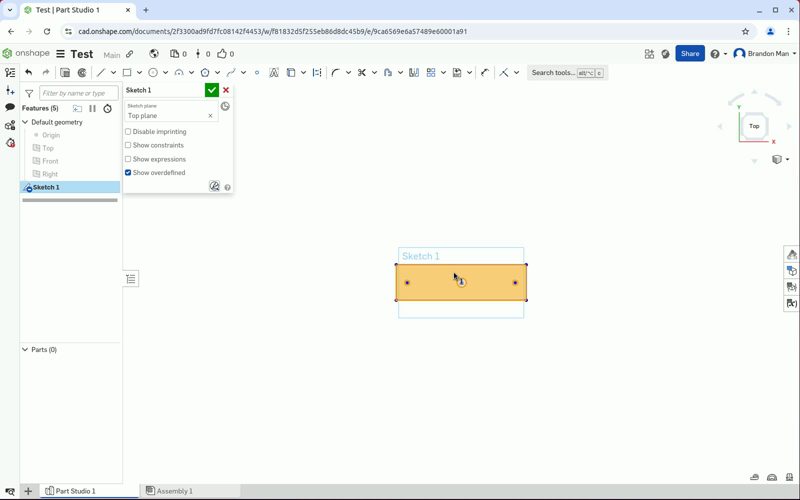
mouse_move(73, 352)
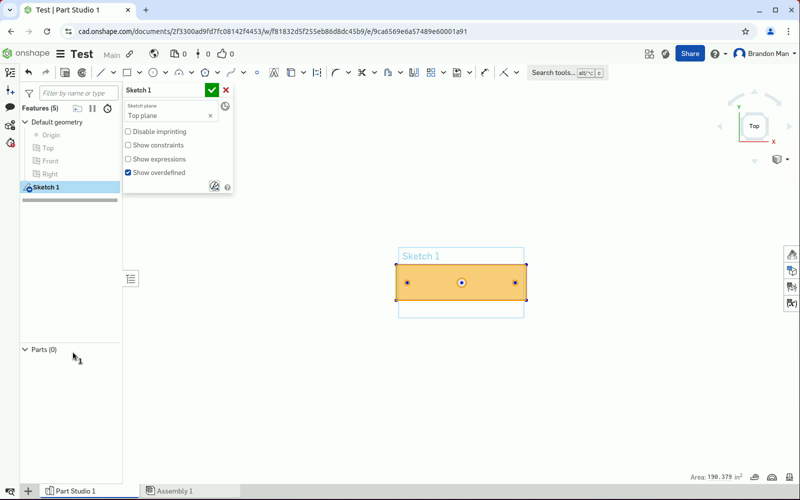
key(shift+y)
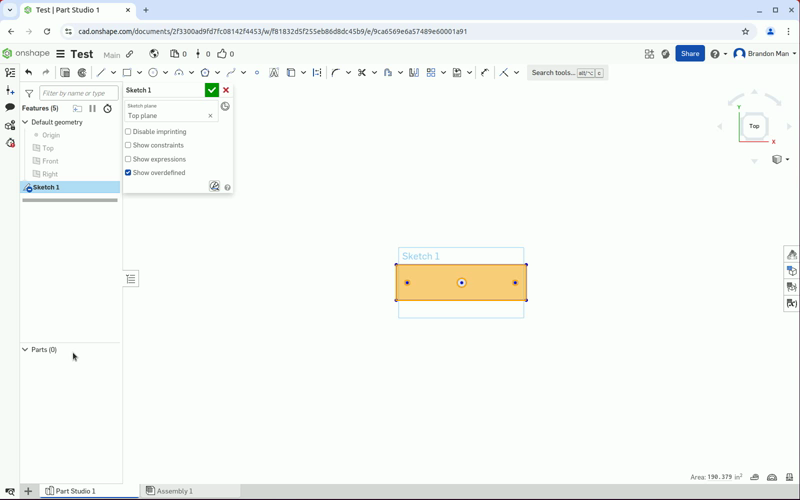
key(shift+e)
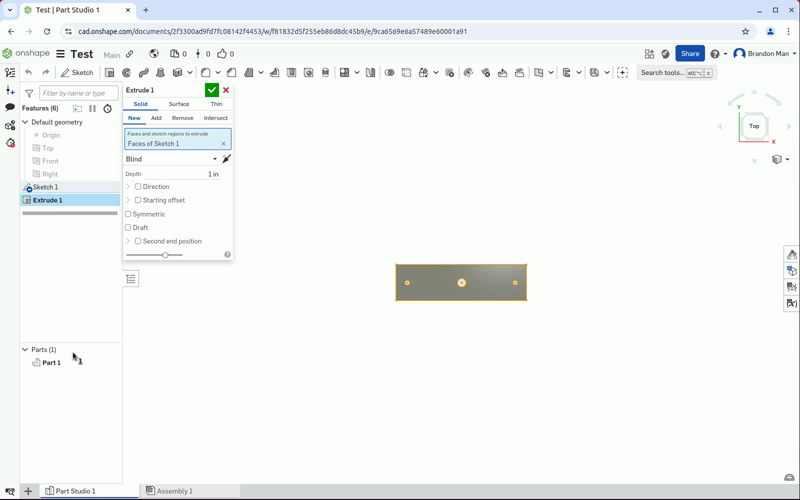
mouse_move(143, 106)
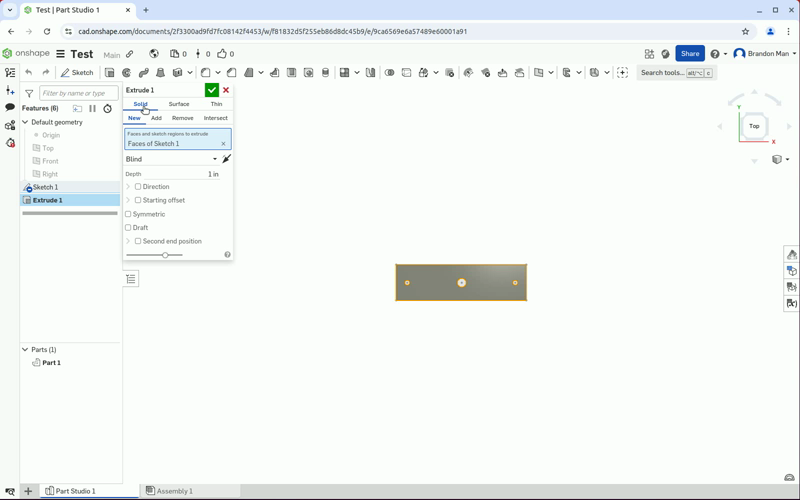
click(143, 106)
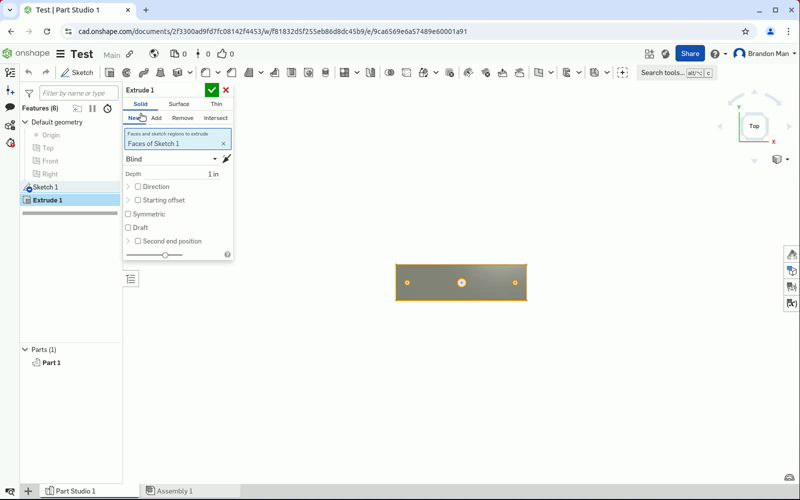
mouse_move(137, 120)
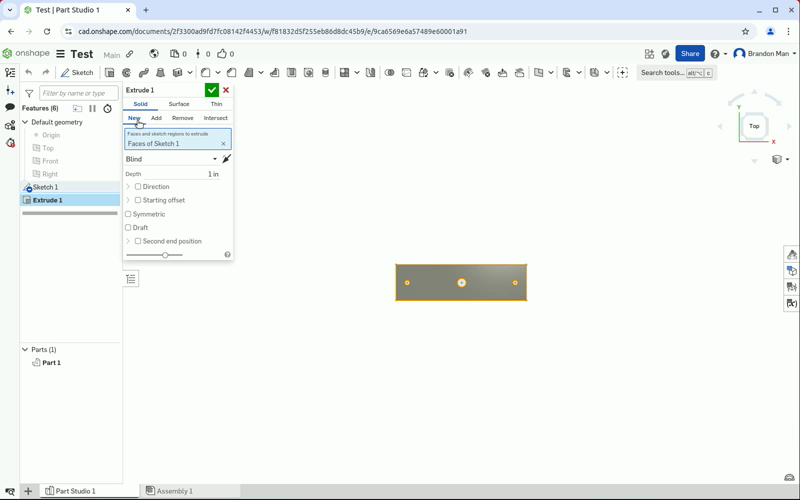
click(137, 120)
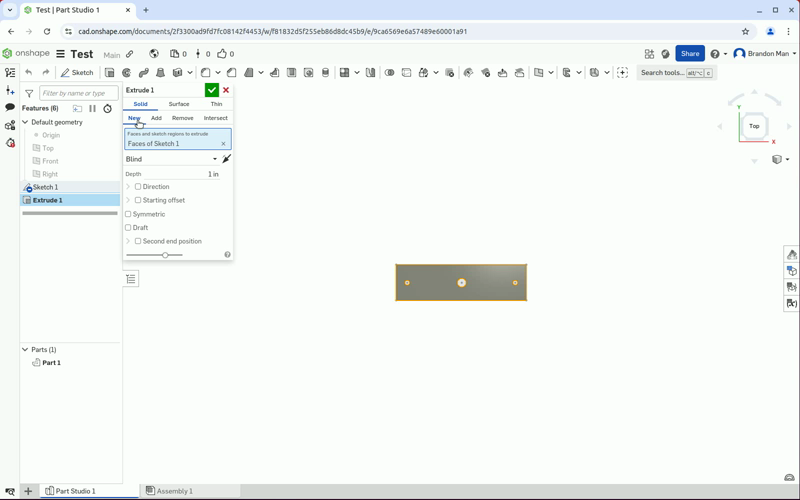
key(tab, 4)
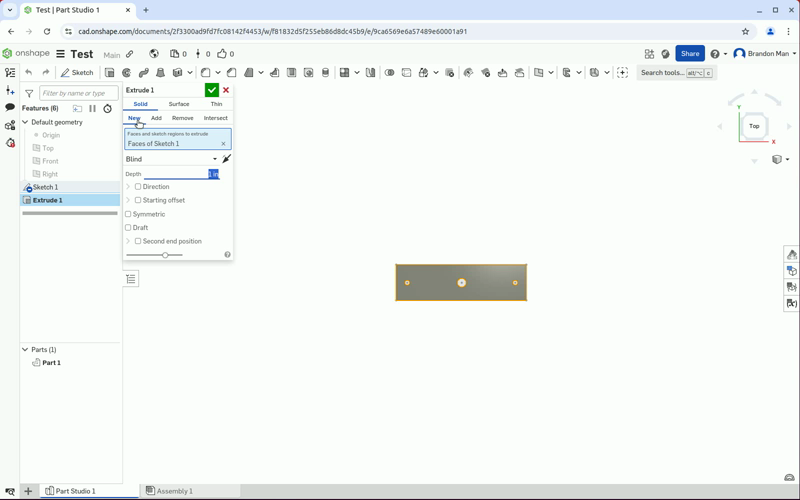
text(0.963)
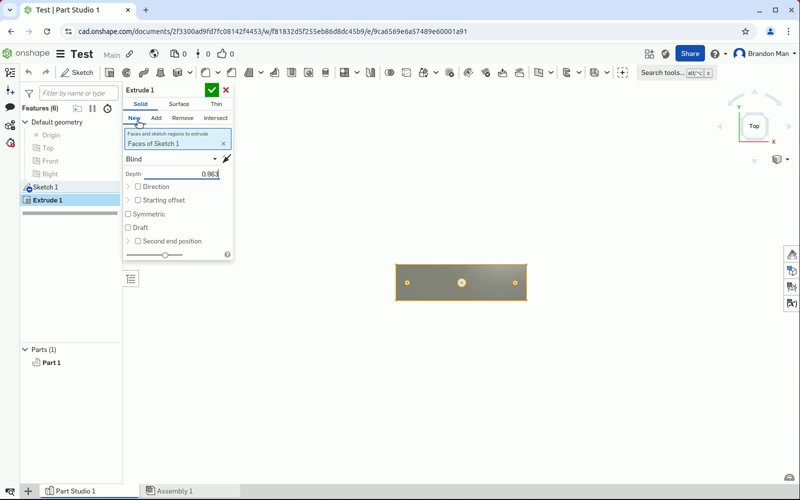
key(enter)
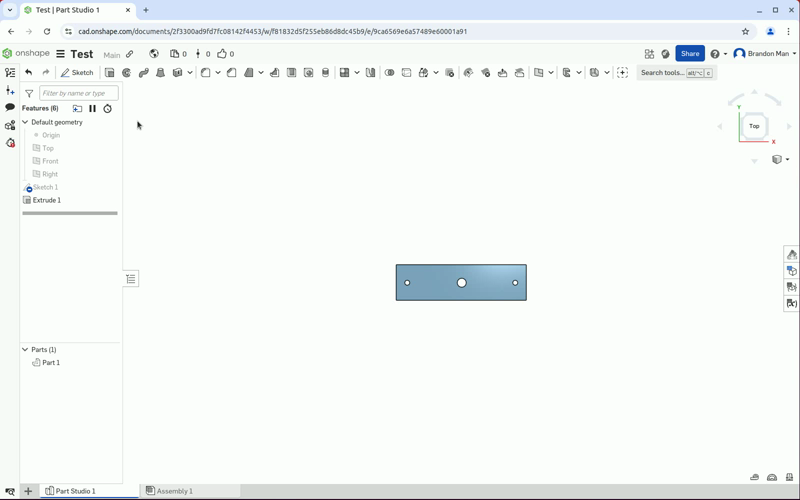
key(shift+h)
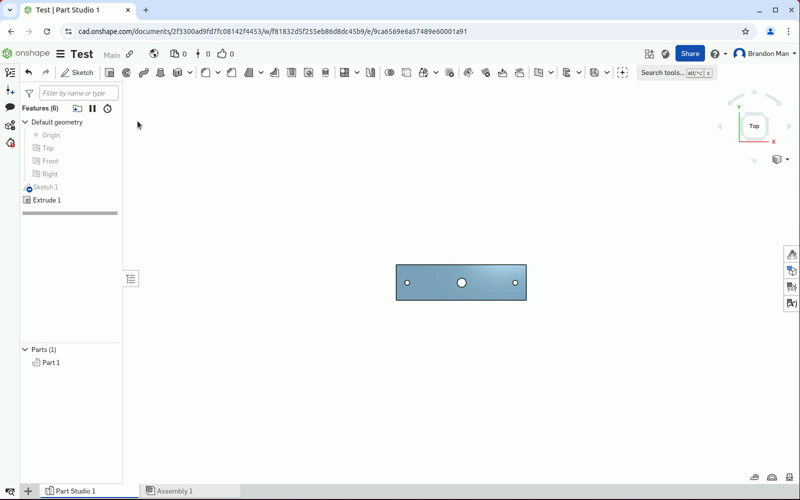
key(shift+h)
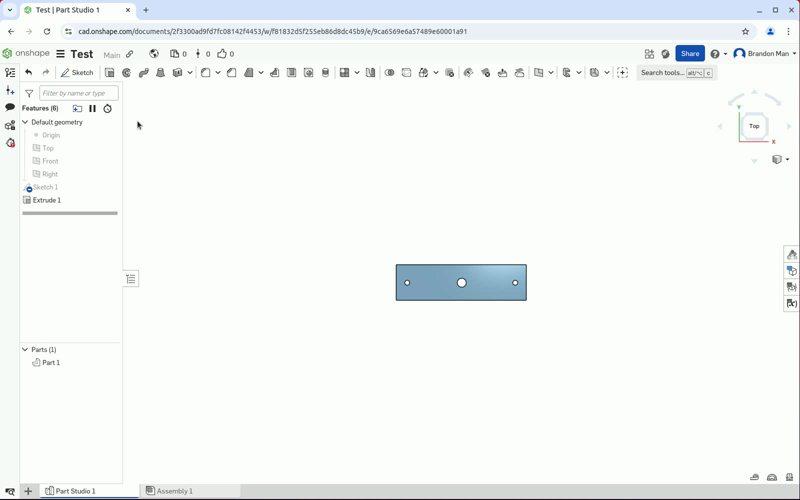
mouse_move(73, 189)
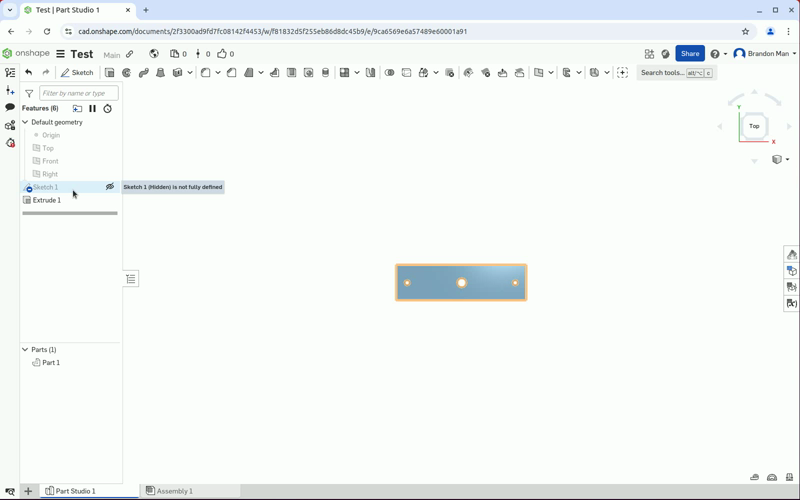
click(73, 189)
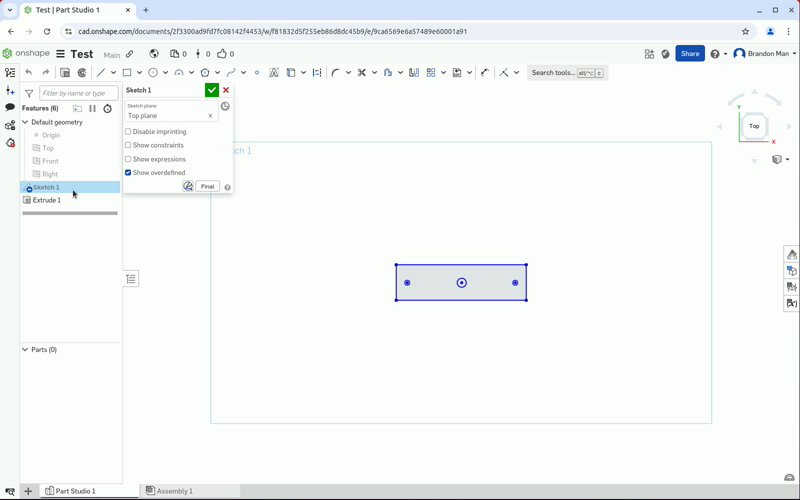
mouse_move(229, 92)
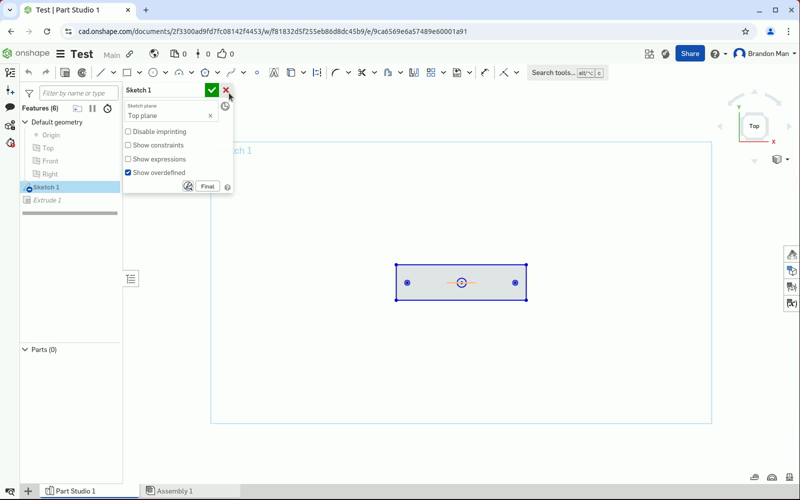
click(229, 92)
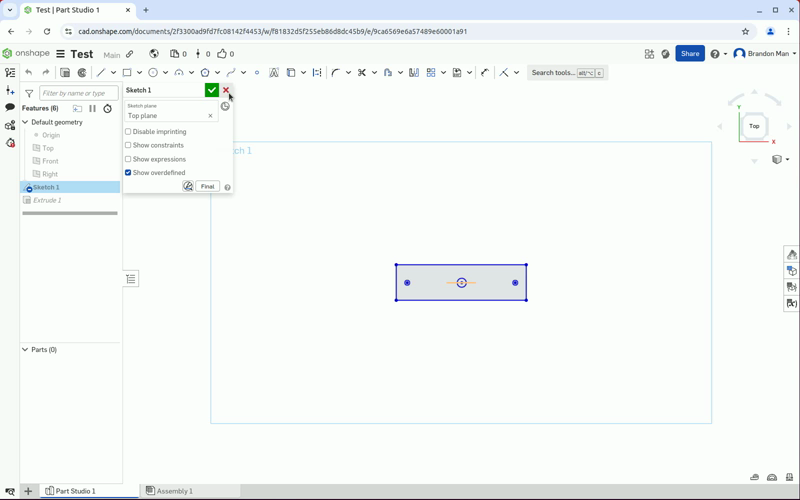
key(shift+s)
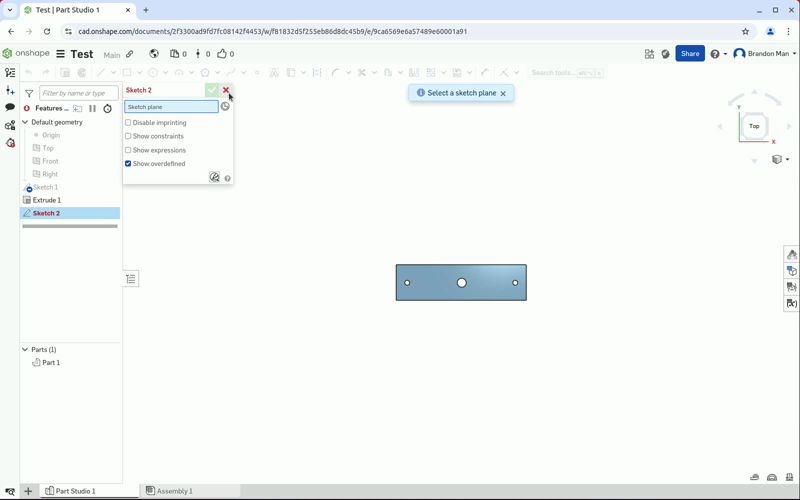
mouse_move(73, 150)
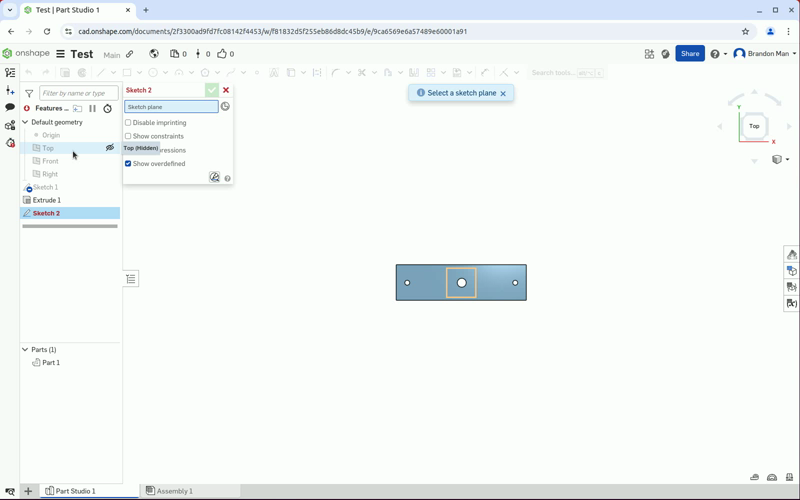
click(73, 150)
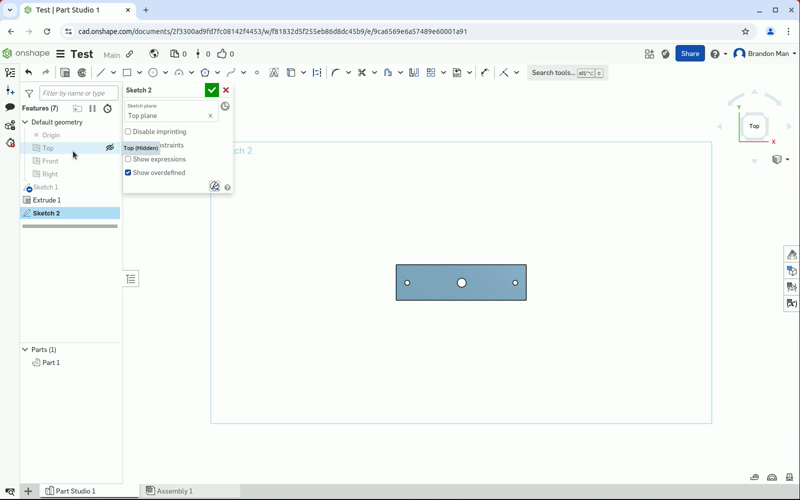
mouse_move(73, 352)
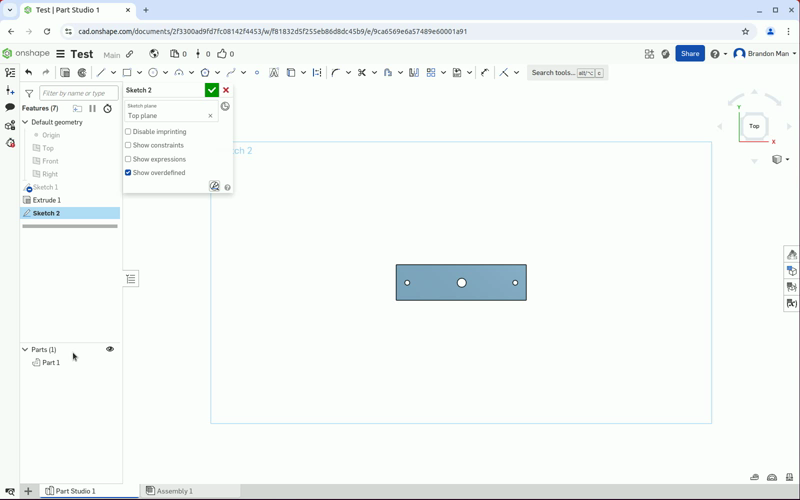
key(y)
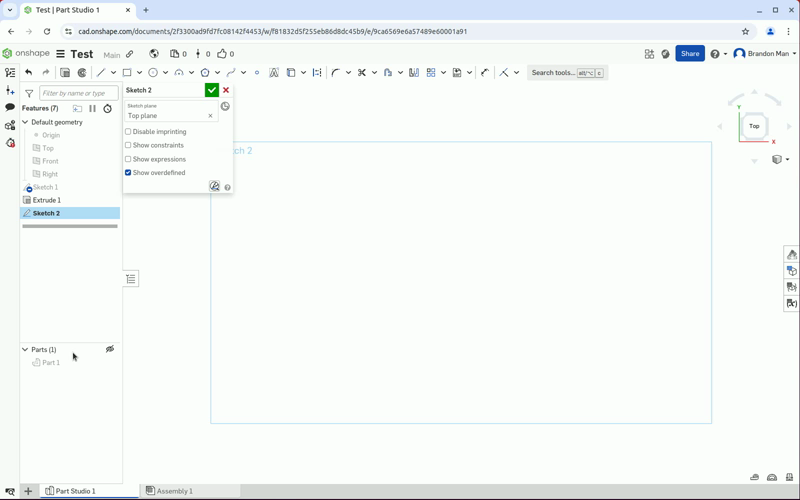
key(l)
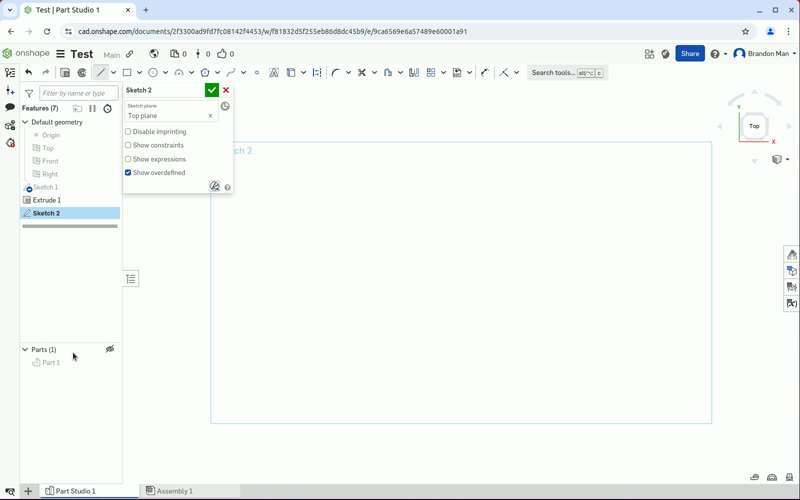
key_down(shift)
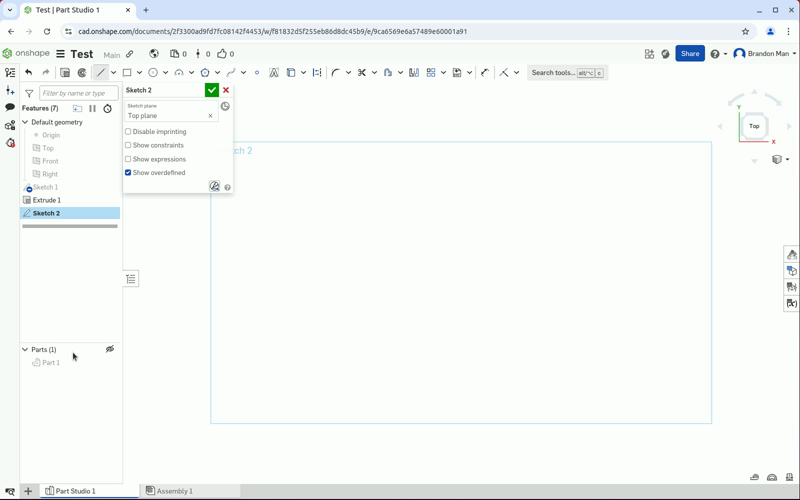
mouse_move(380, 206)
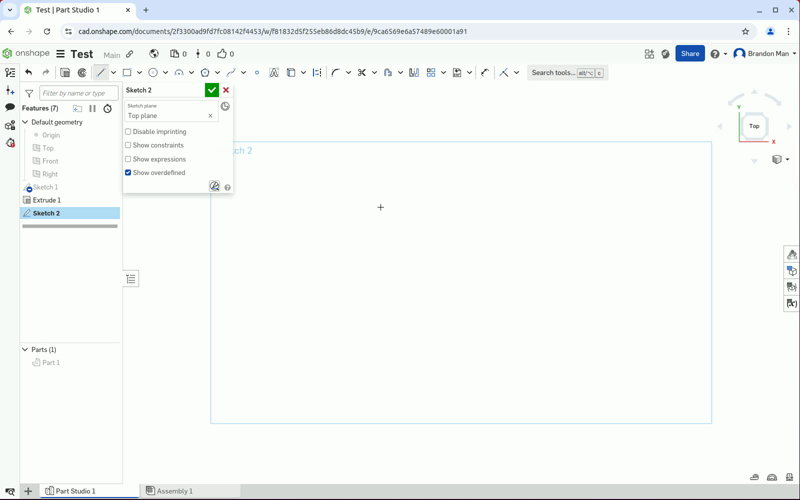
click(380, 206)
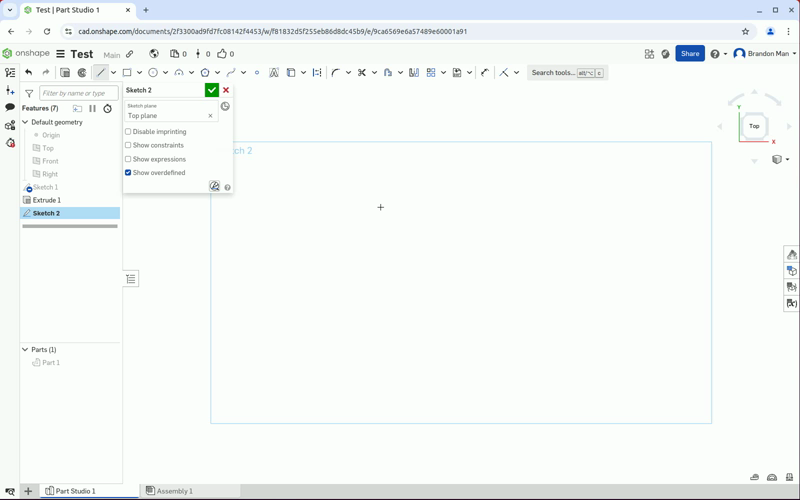
key_up(shift)
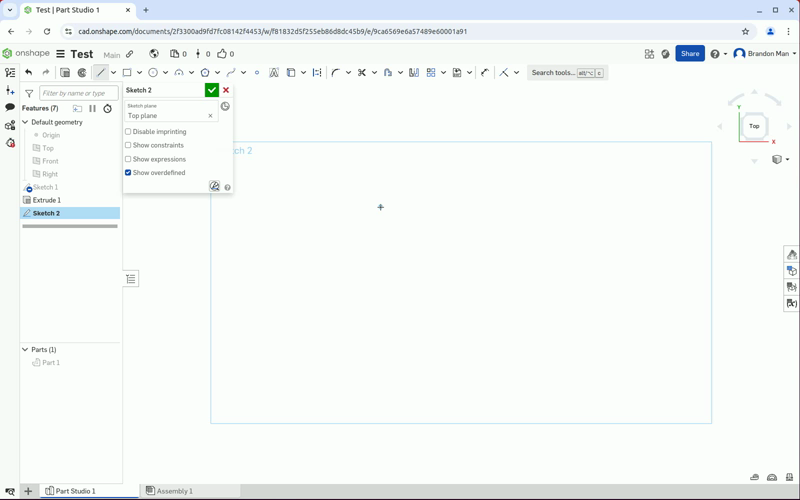
key_down(shift)
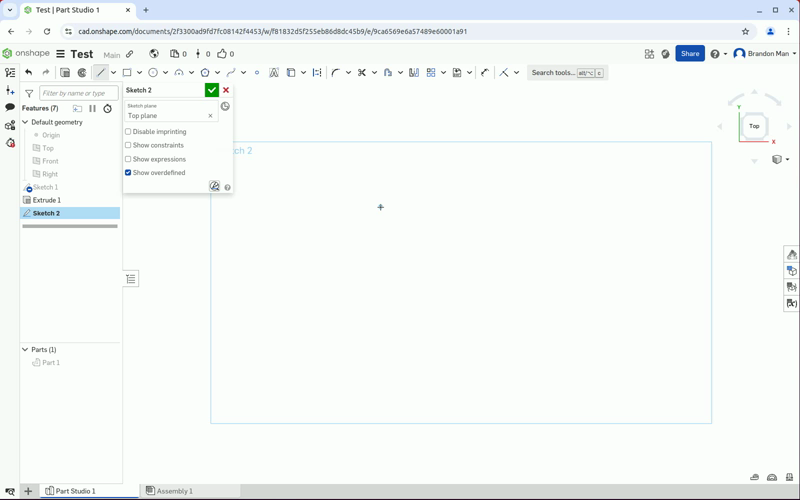
mouse_move(538, 206)
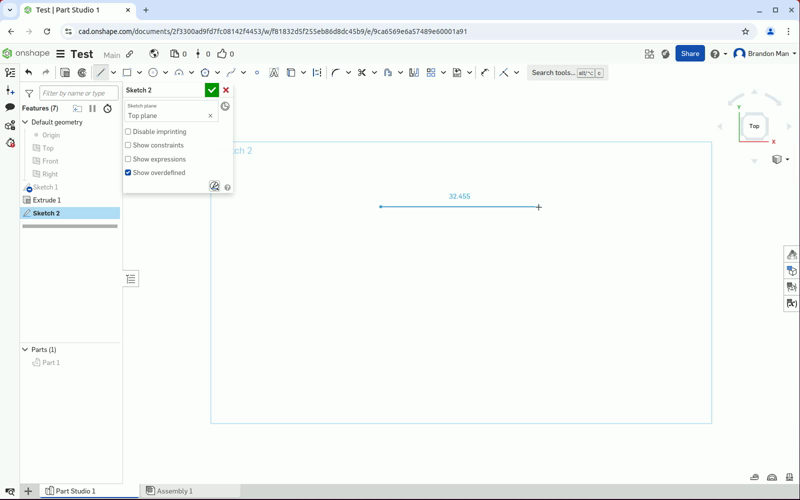
click(538, 206)
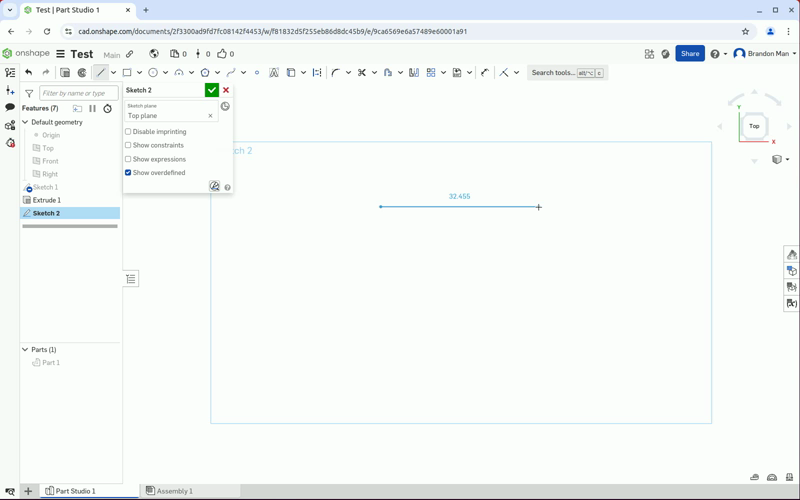
key_up(shift)
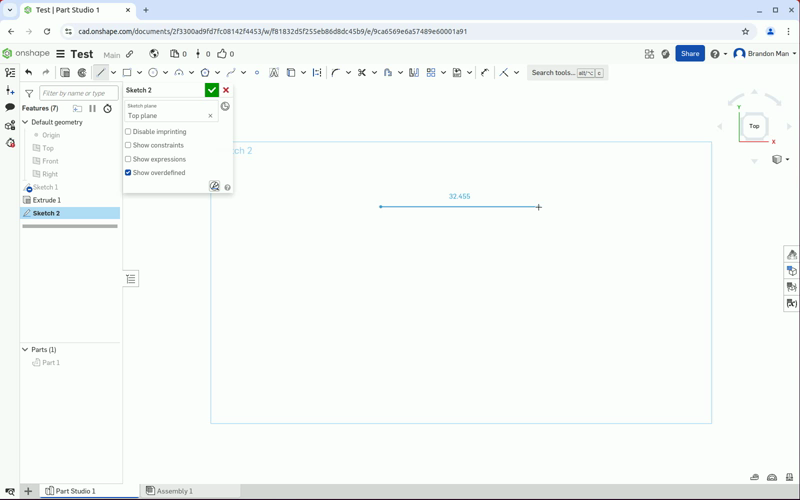
key_down(shift)
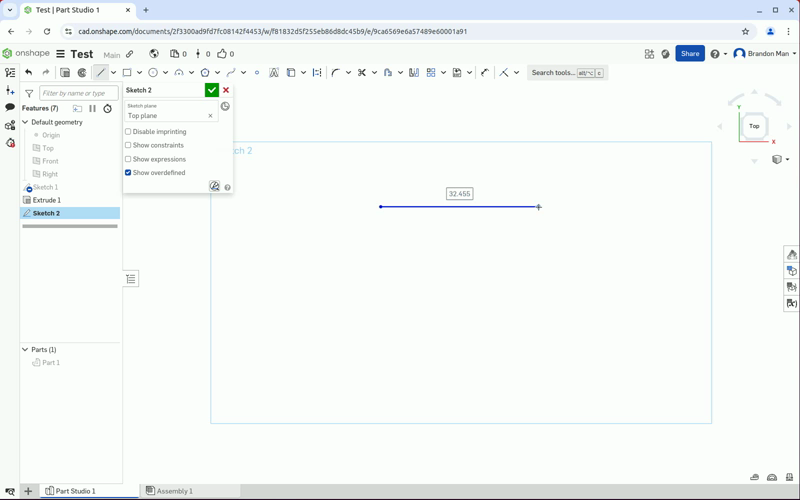
mouse_move(568, 206)
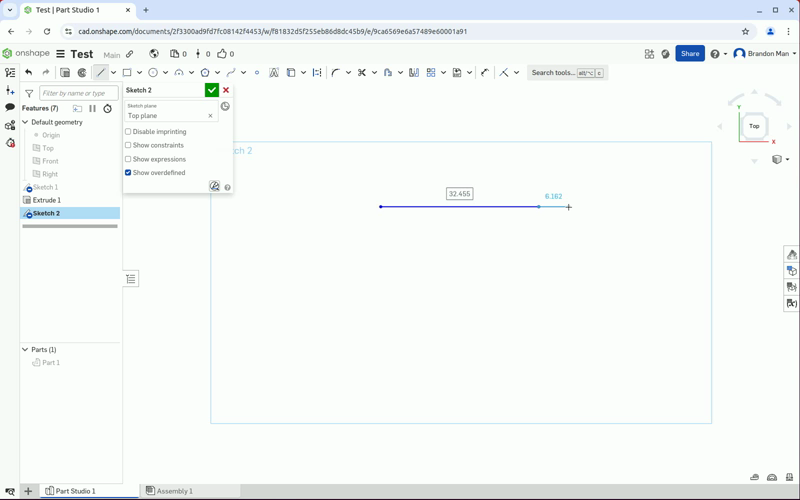
mouse_move(538, 170)
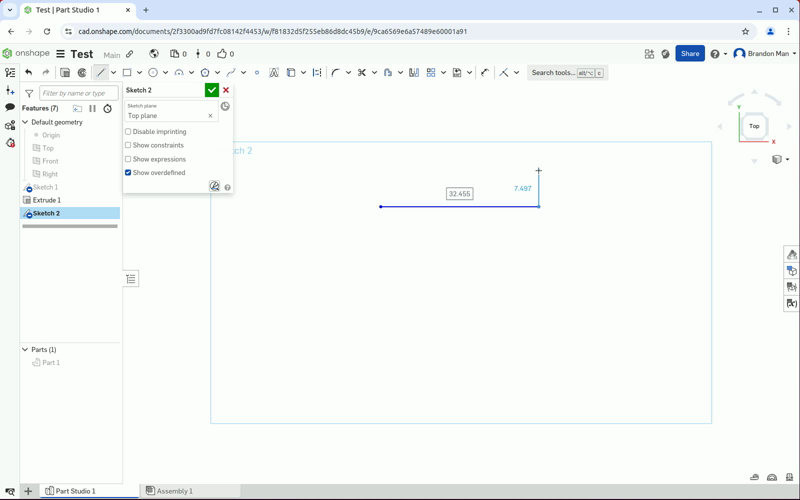
click(538, 170)
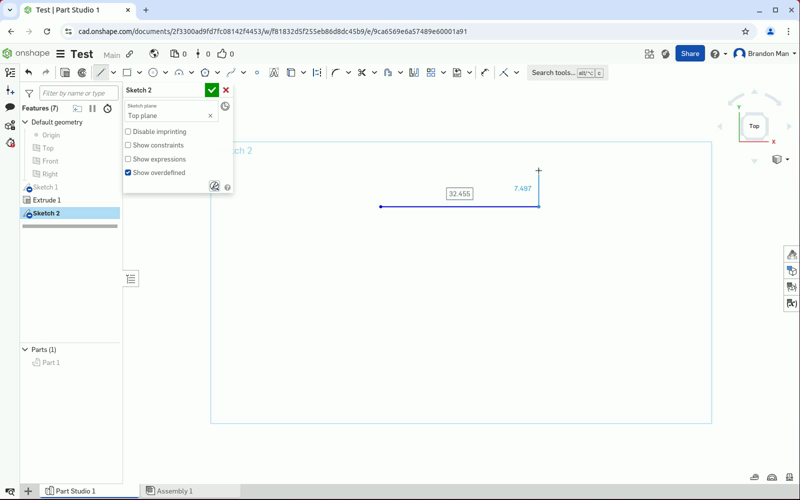
key_up(shift)
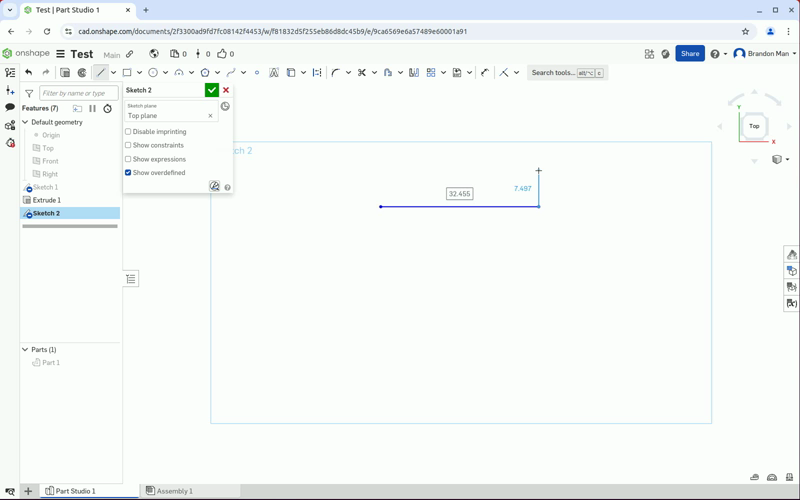
key_down(shift)
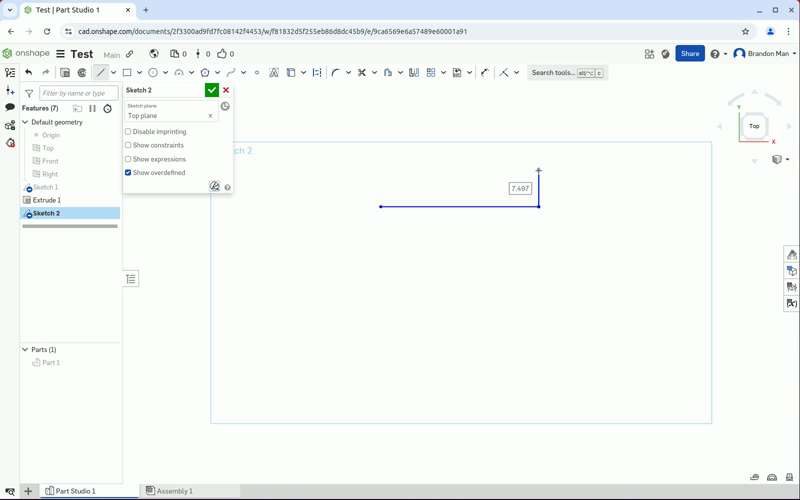
mouse_move(380, 170)
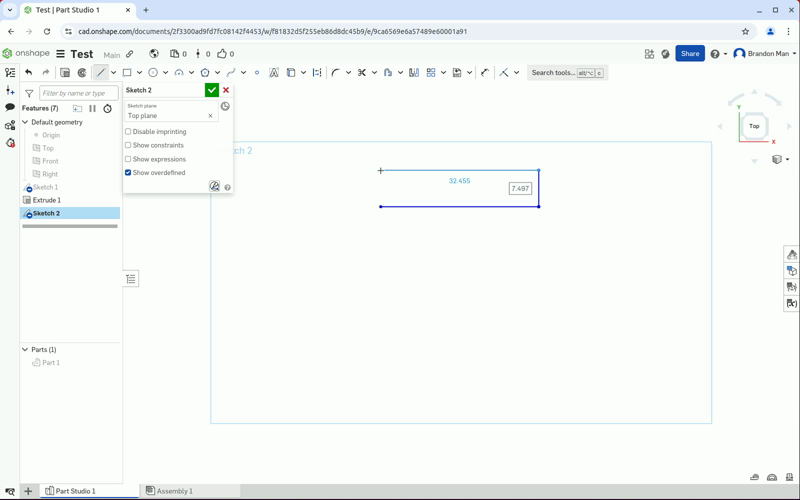
click(380, 170)
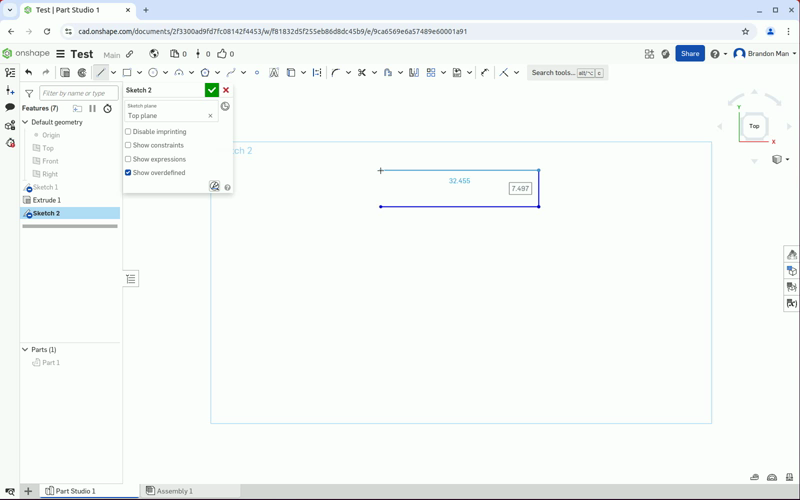
key_up(shift)
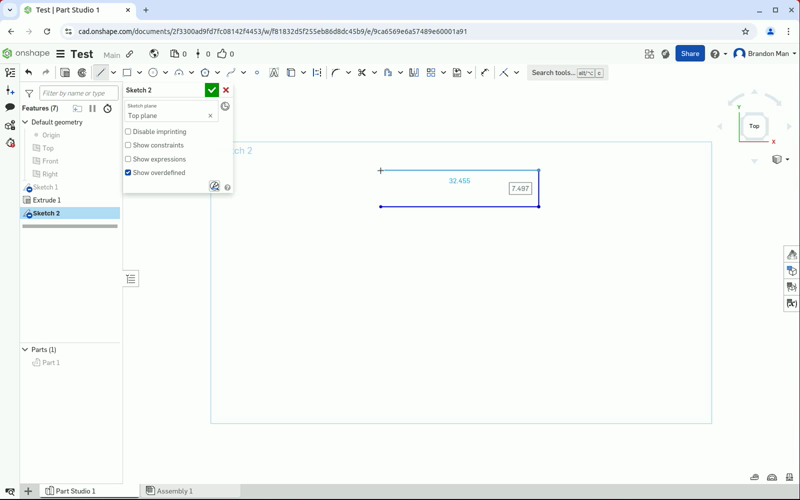
mouse_move(410, 170)
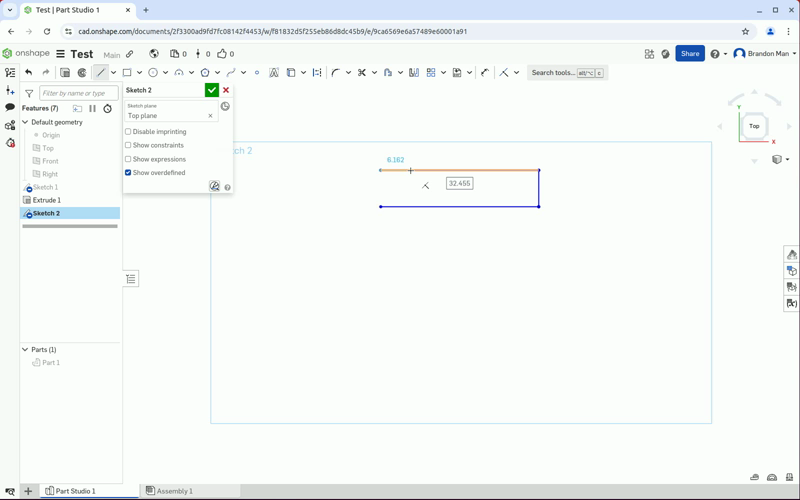
key_down(shift)
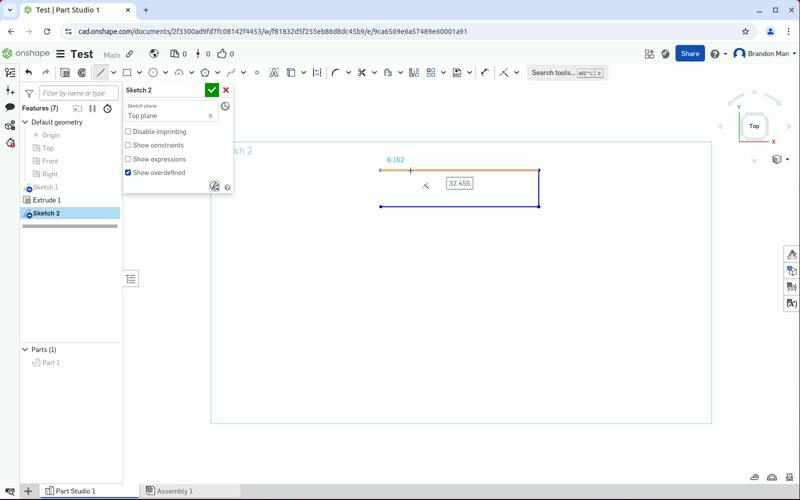
mouse_move(380, 206)
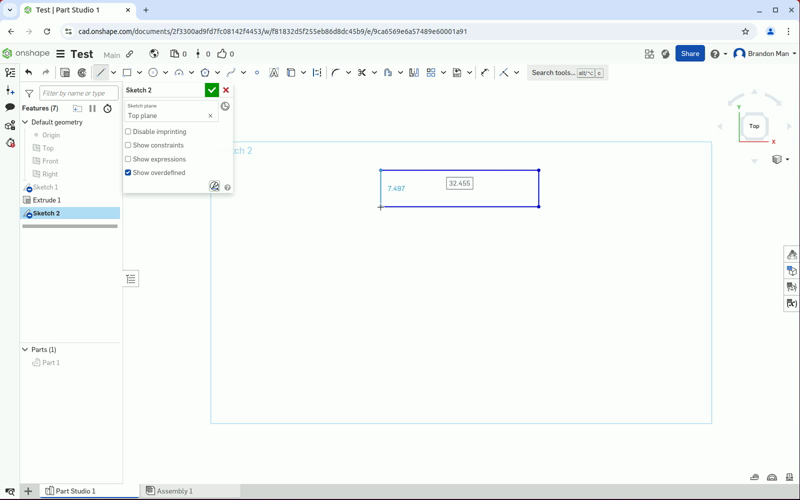
key_up(shift)
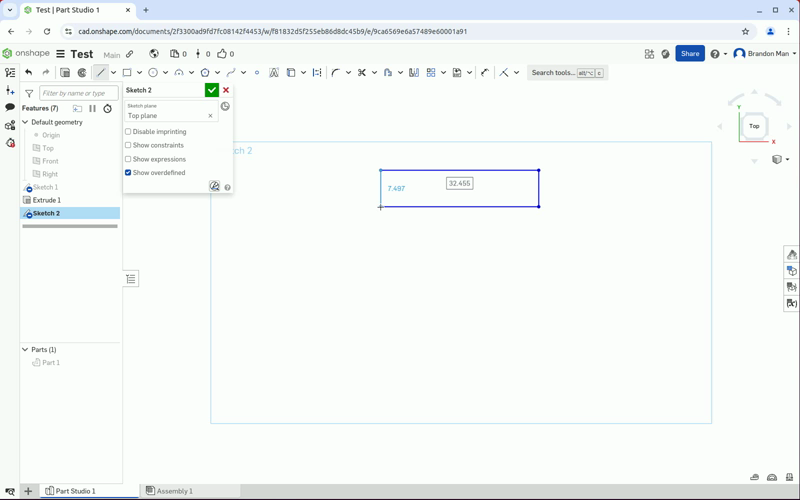
click(380, 206)
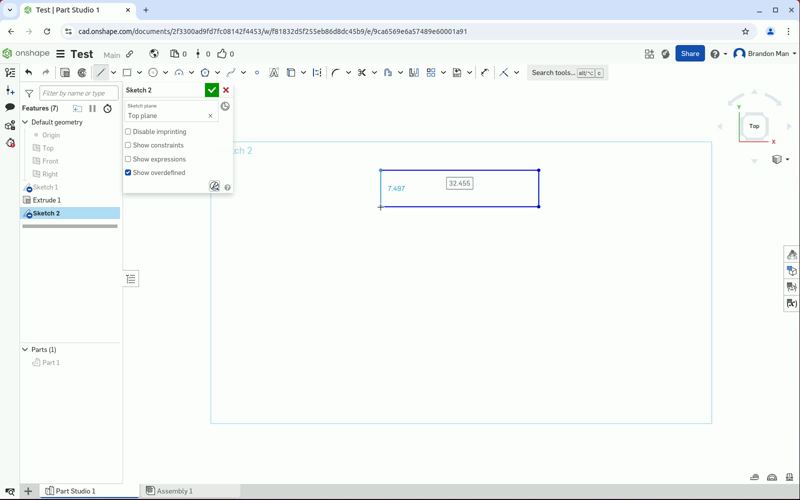
key(esc)
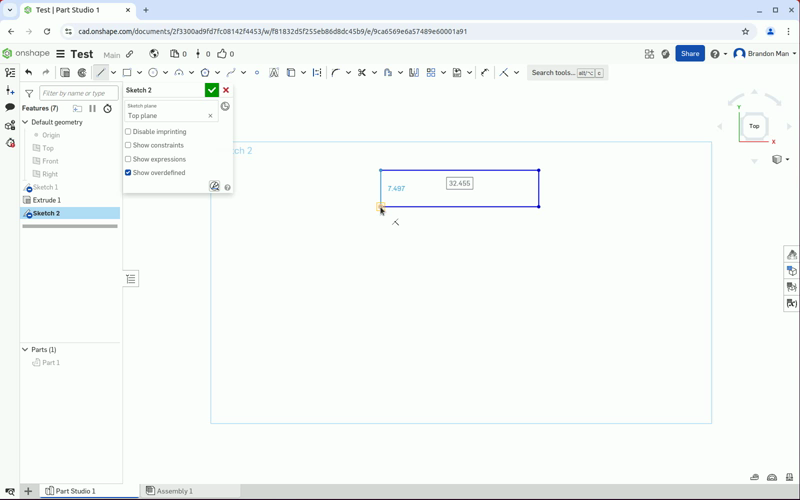
key(c)
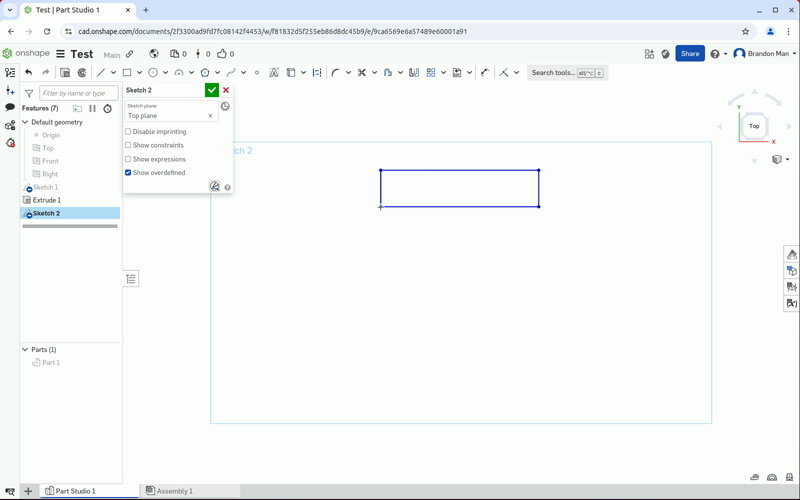
key_down(shift)
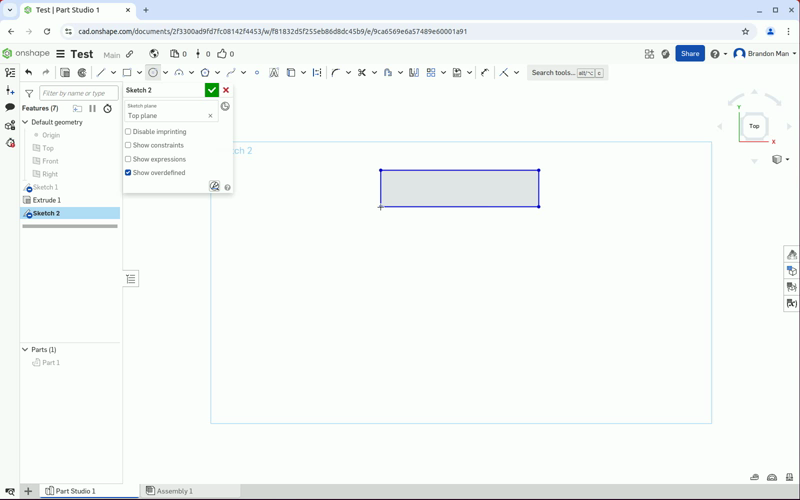
mouse_move(402, 188)
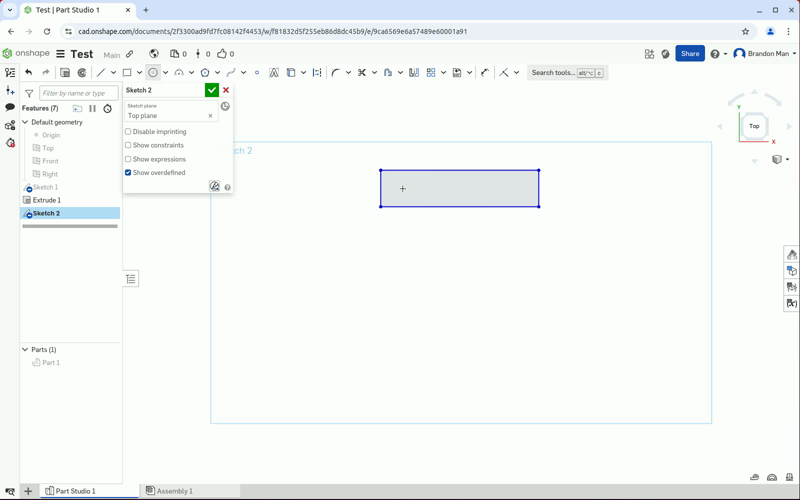
click(402, 188)
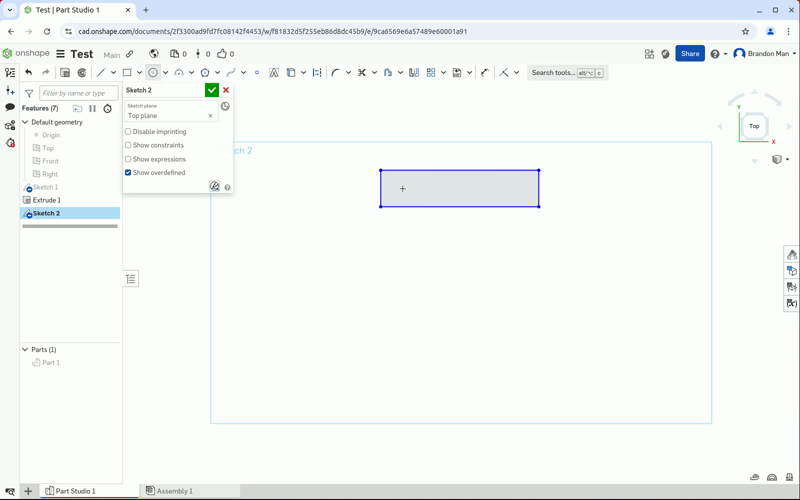
key_up(shift)
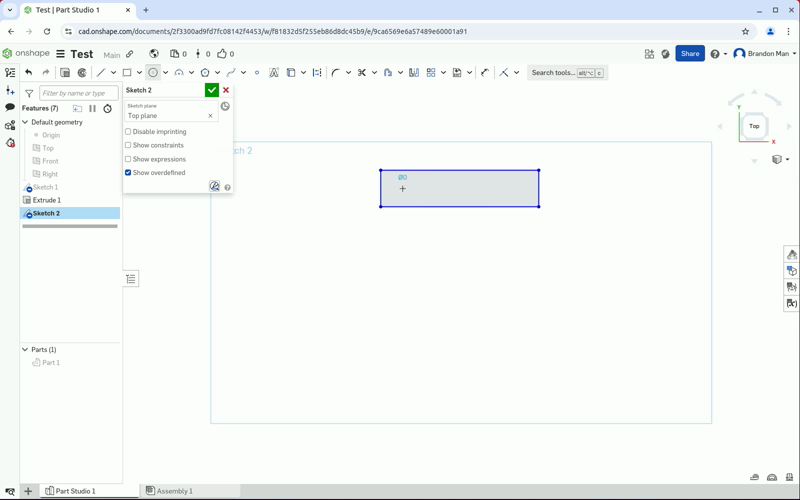
mouse_move(405, 188)
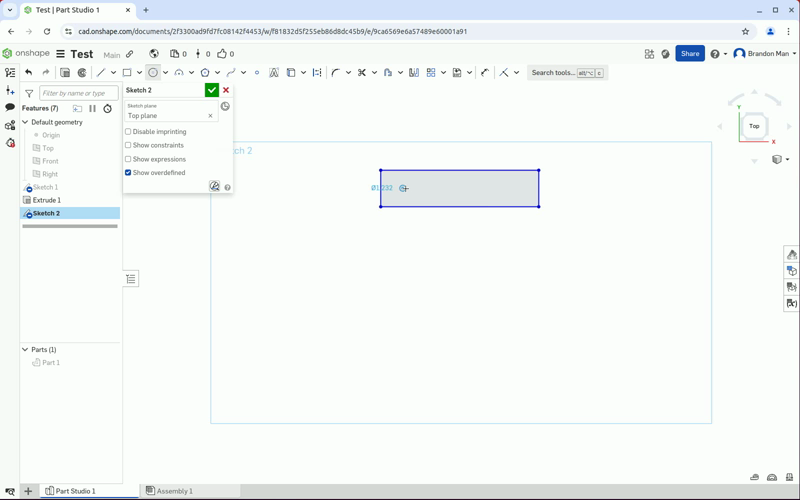
click(405, 188)
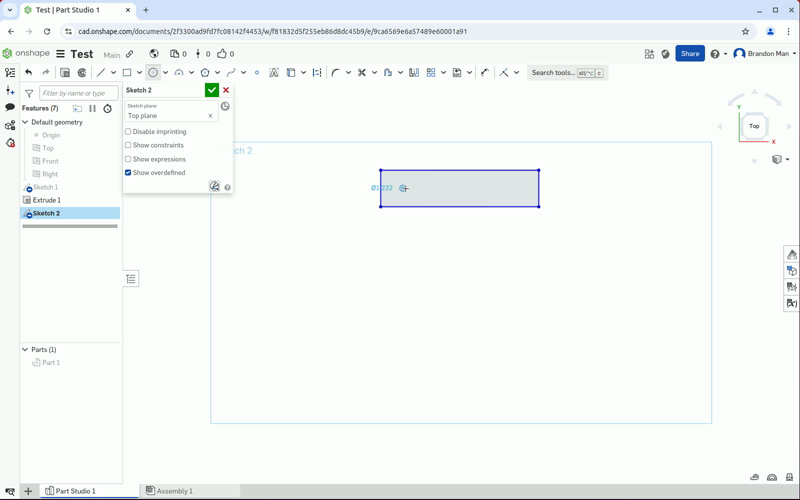
key(esc)
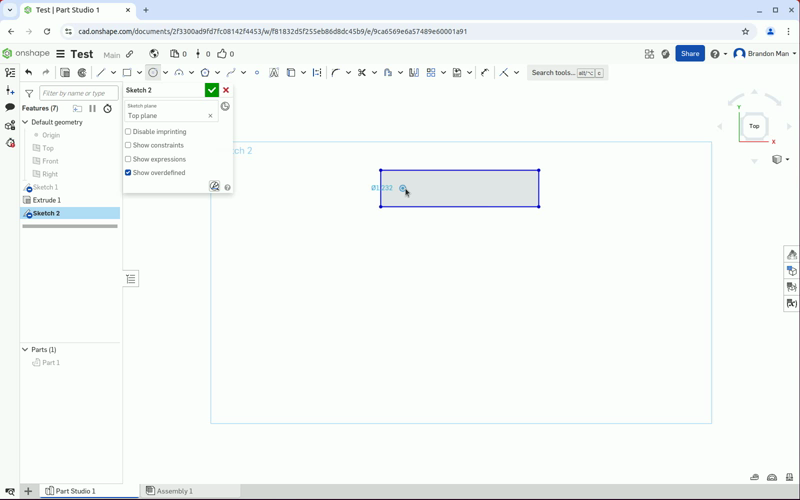
key(c)
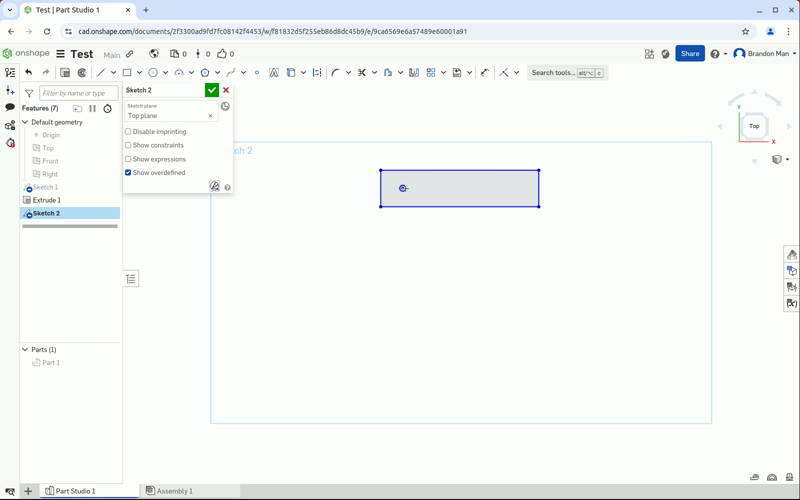
key_down(shift)
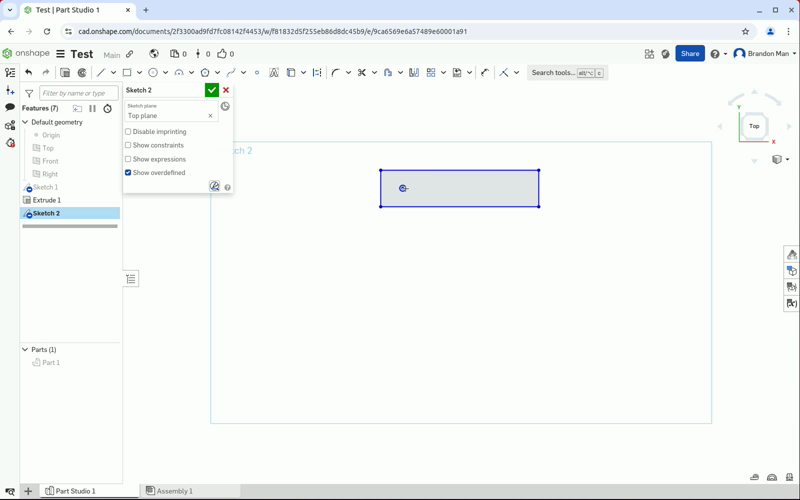
mouse_move(460, 188)
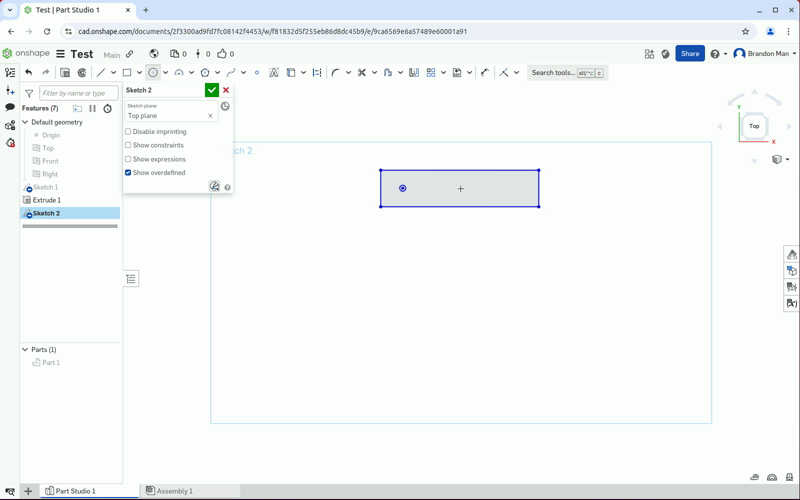
click(460, 188)
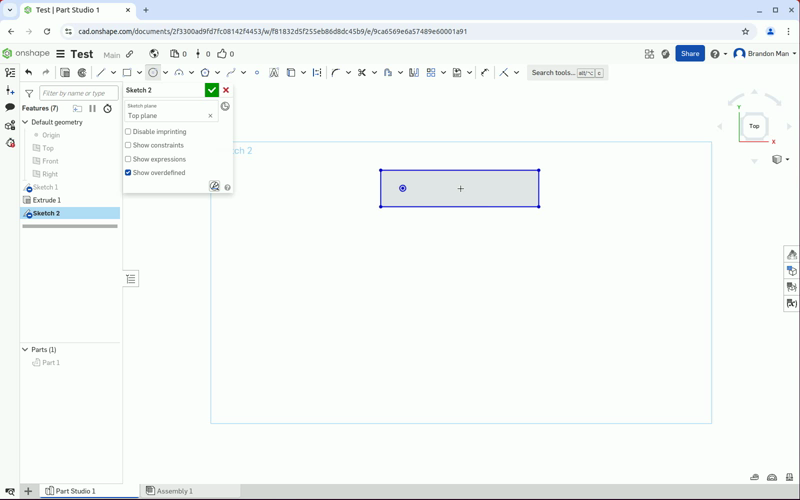
key_up(shift)
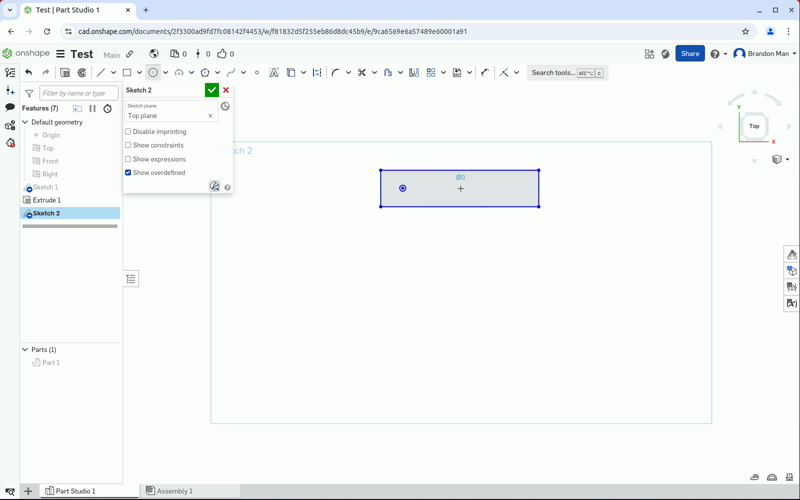
mouse_move(464, 188)
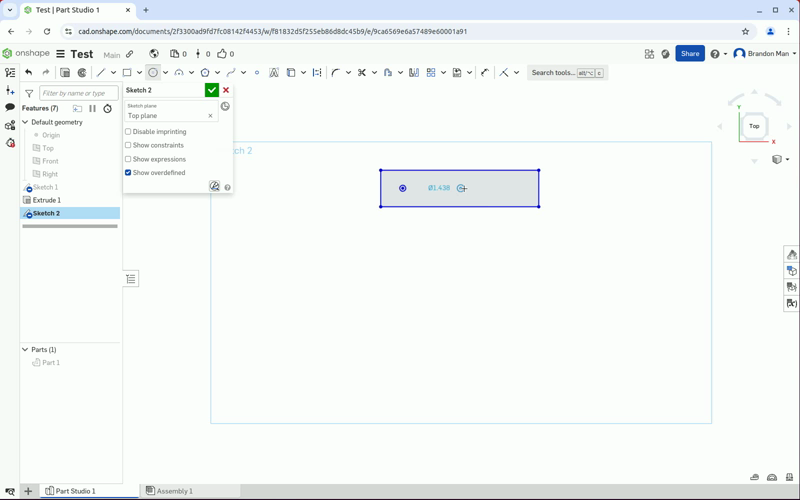
click(464, 188)
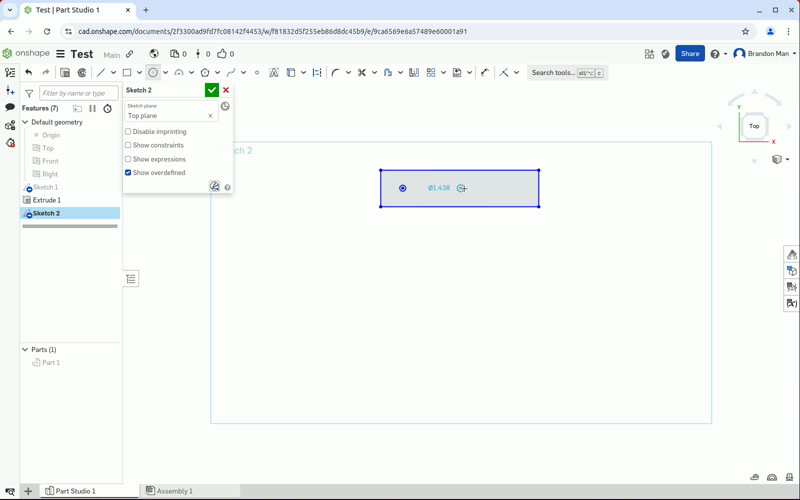
key(esc)
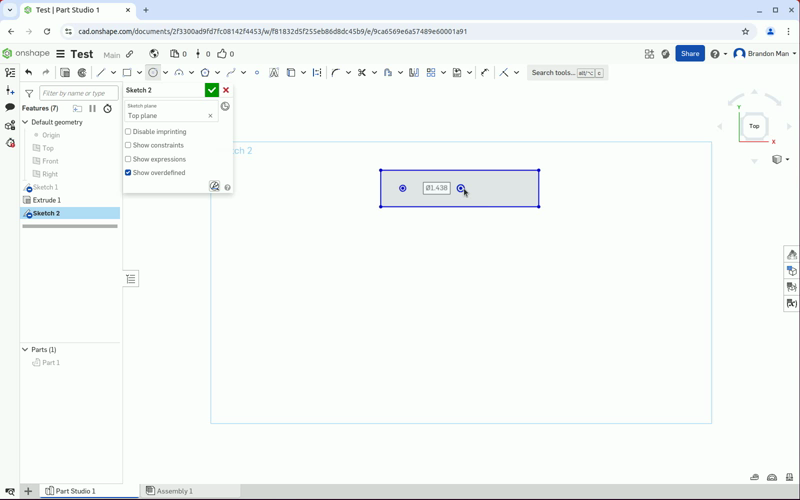
key(c)
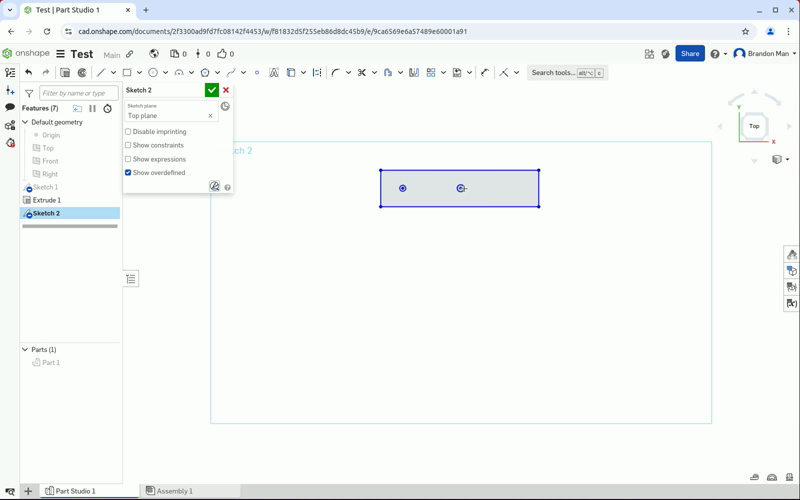
key_down(shift)
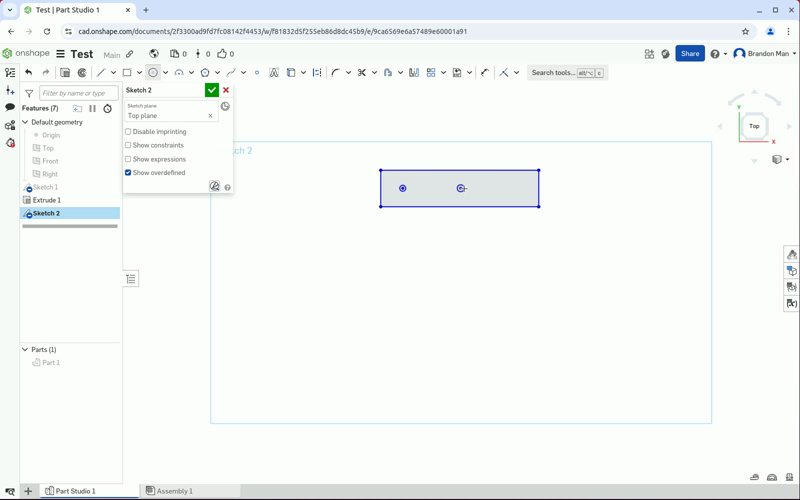
mouse_move(517, 188)
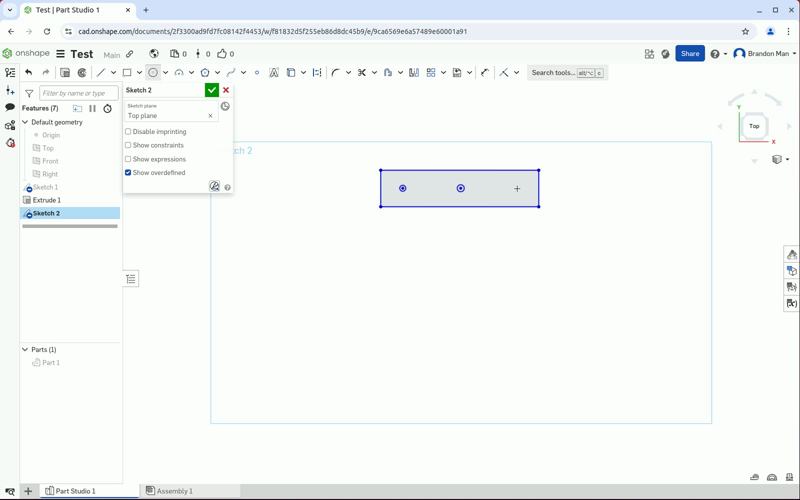
click(517, 188)
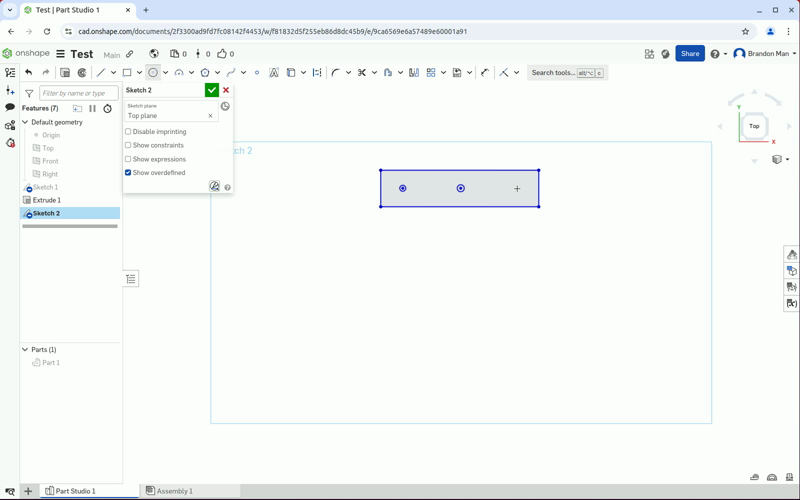
key_up(shift)
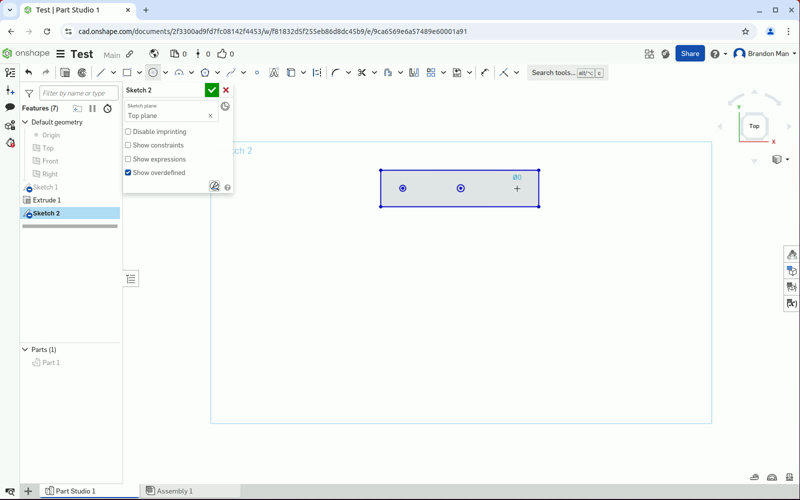
mouse_move(520, 188)
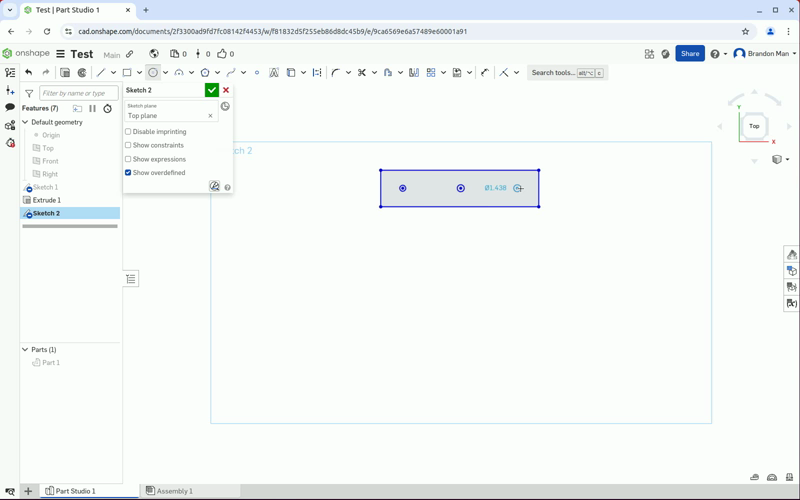
click(520, 188)
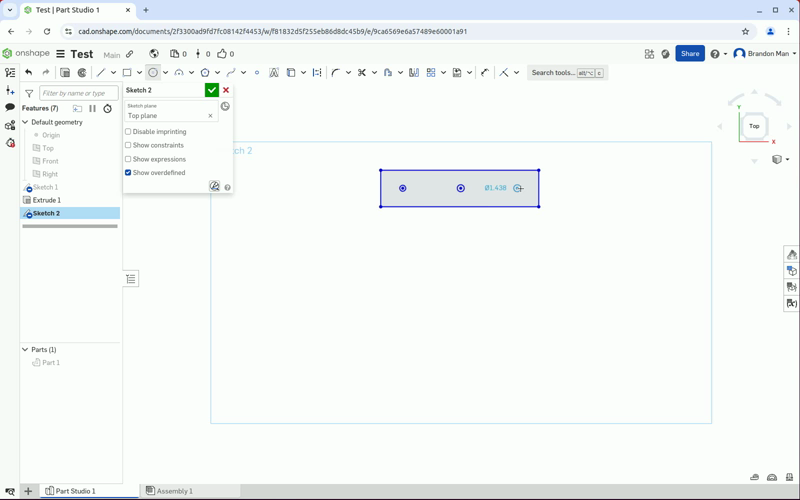
key(esc)
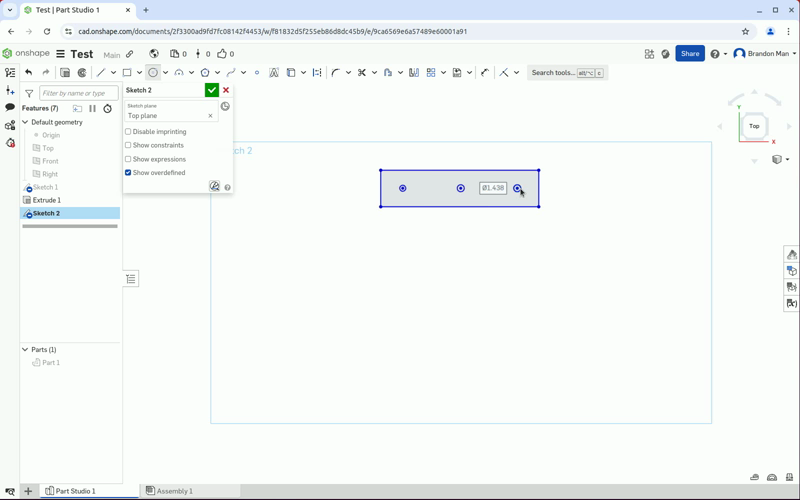
mouse_move(480, 174)
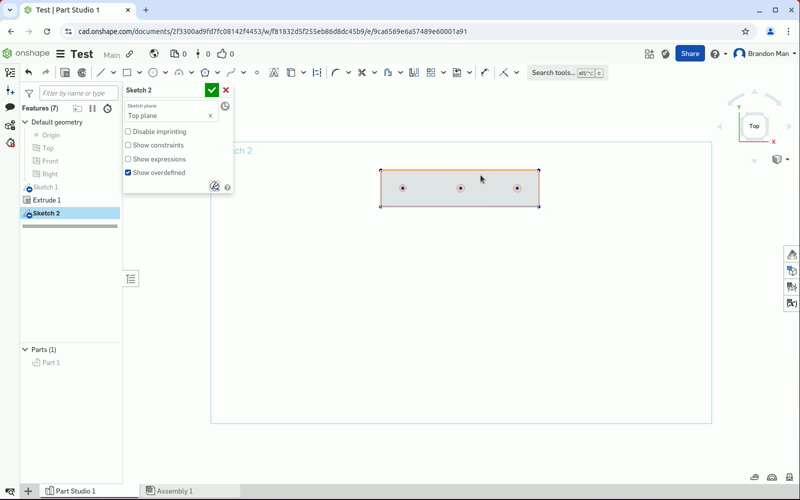
click(480, 174)
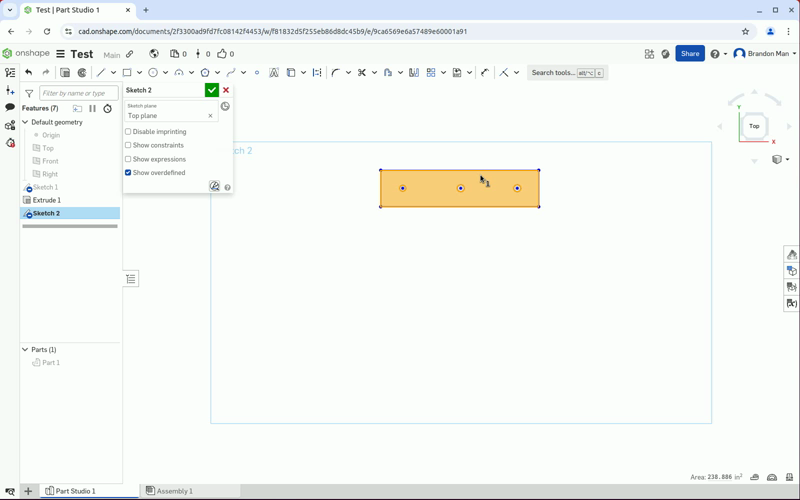
mouse_move(73, 352)
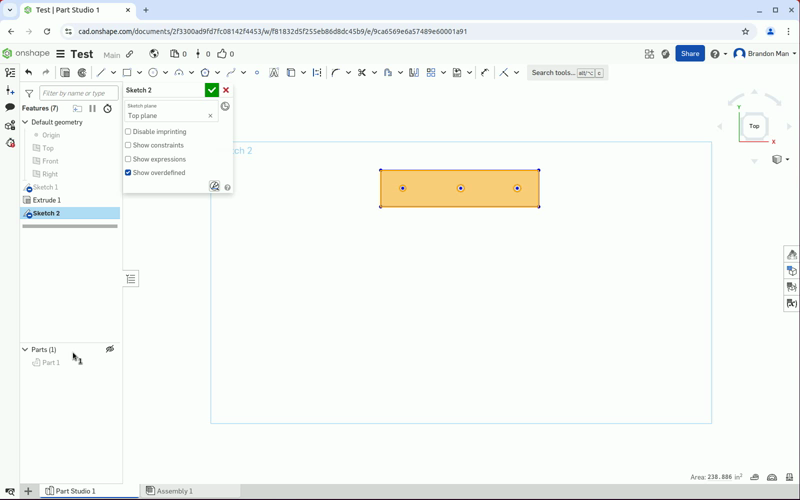
key(shift+y)
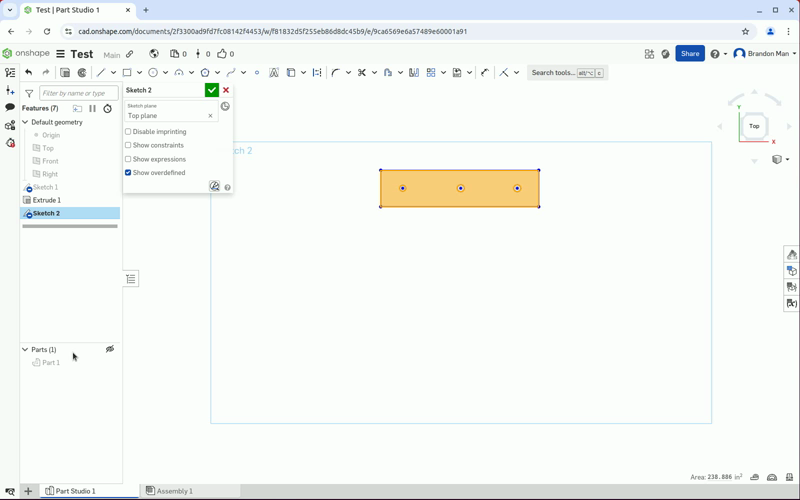
key(shift+e)
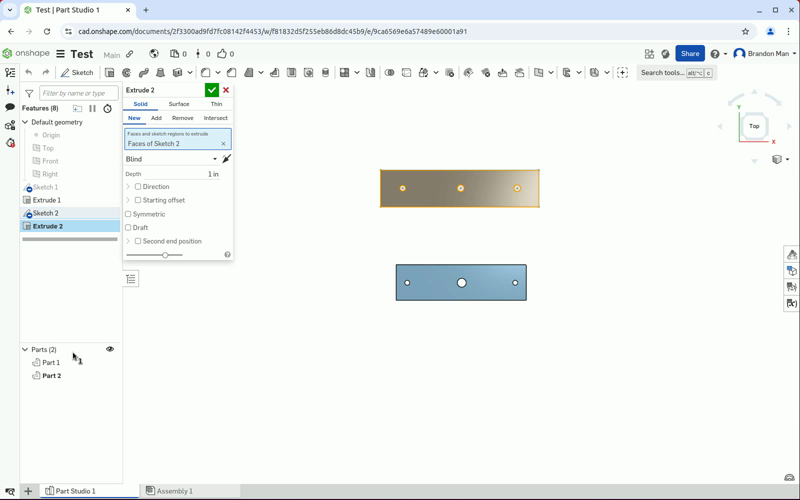
mouse_move(143, 106)
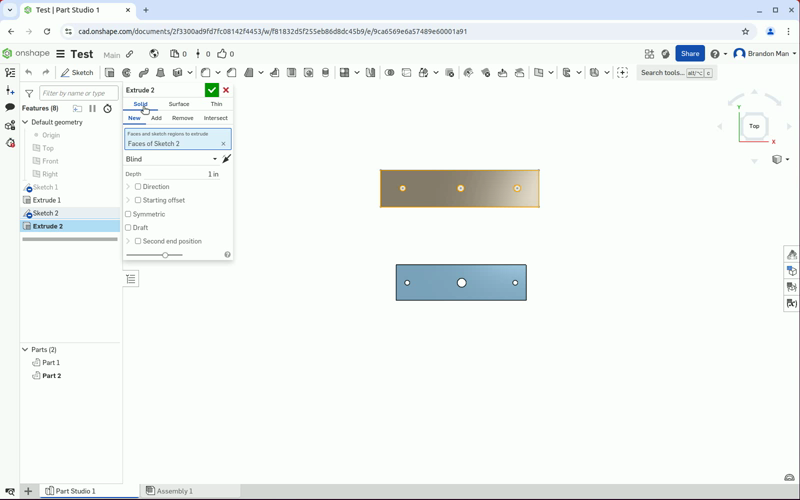
click(143, 106)
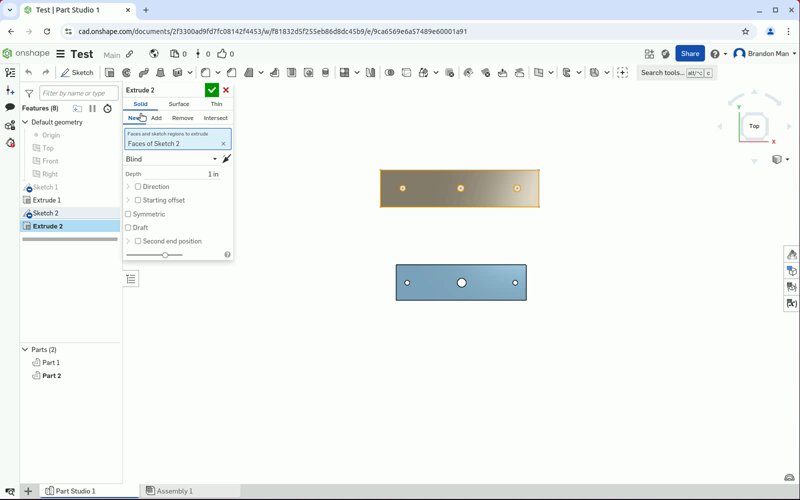
mouse_move(137, 120)
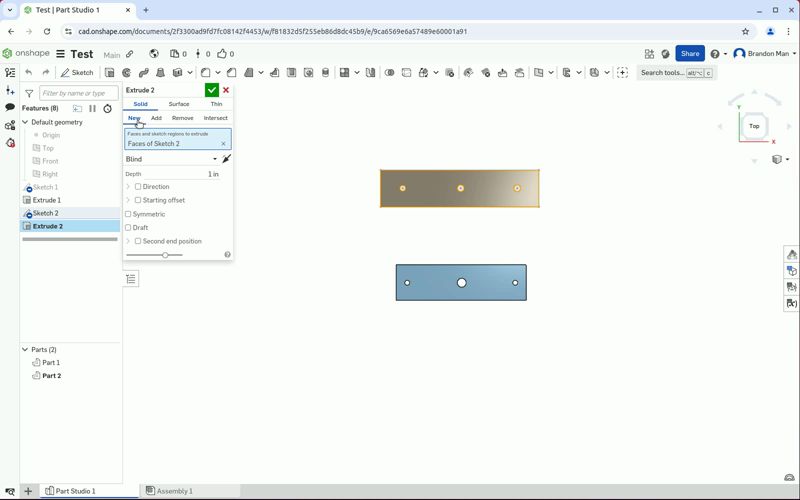
click(137, 120)
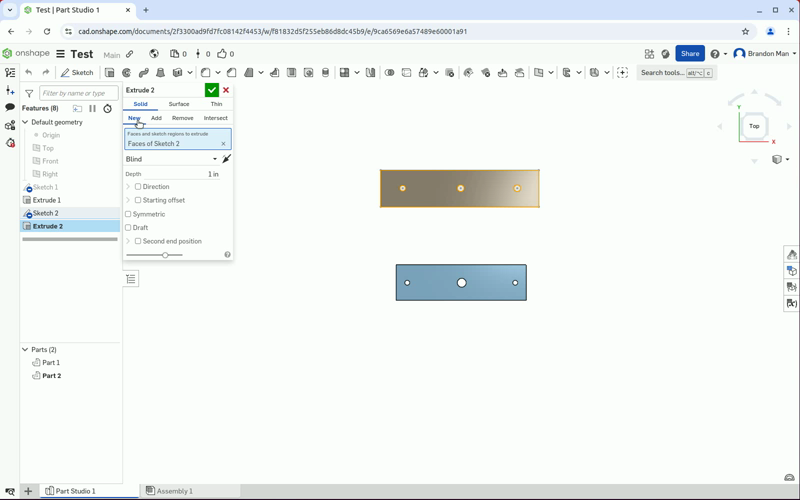
key(tab, 4)
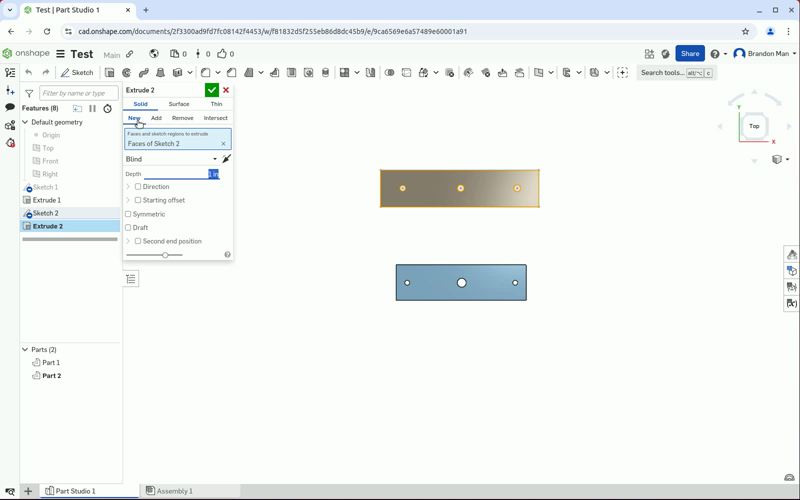
text(0.963)
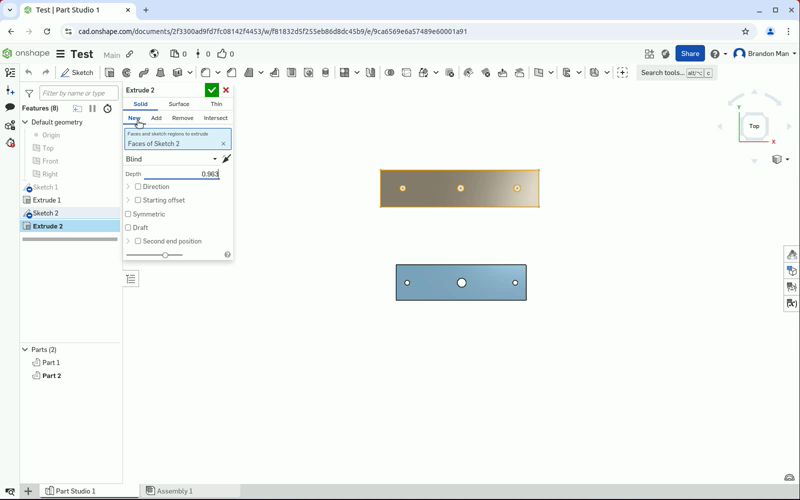
key(enter)
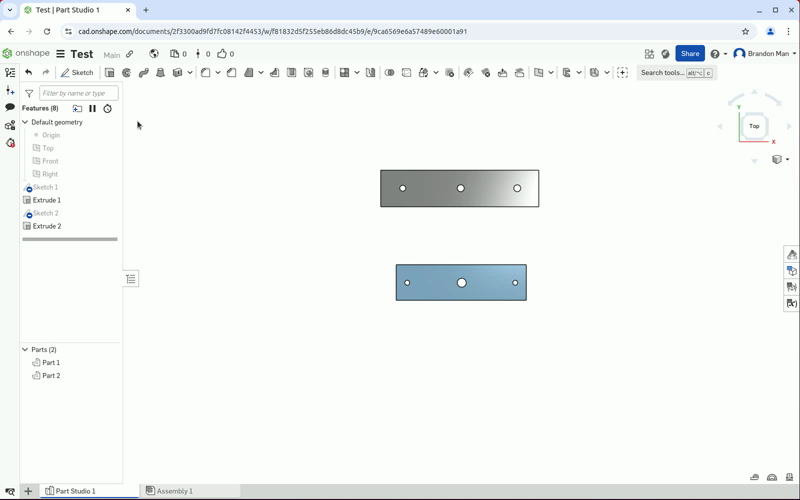
key(shift+h)
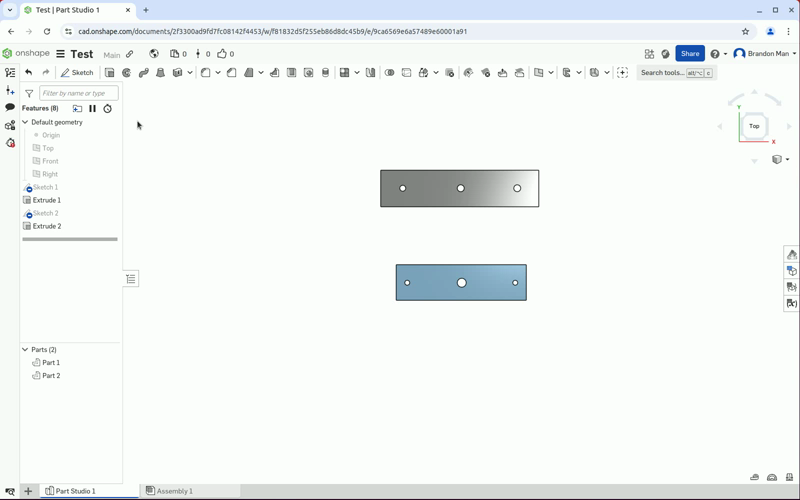
key(shift+h)
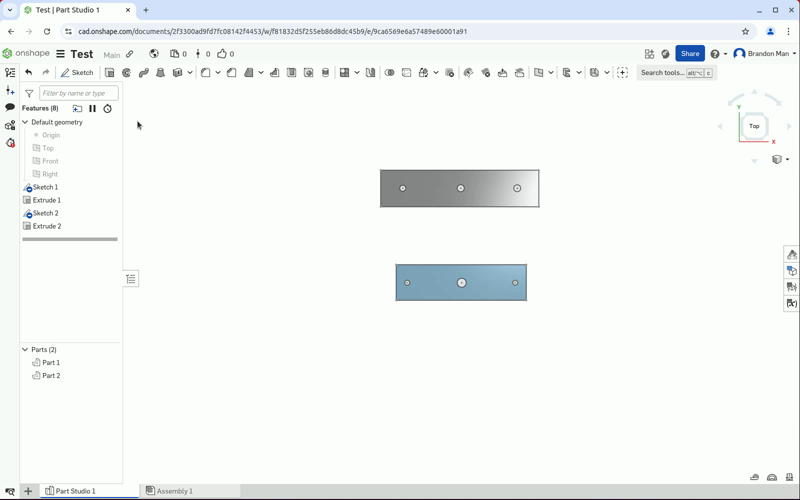
key(shift+7)
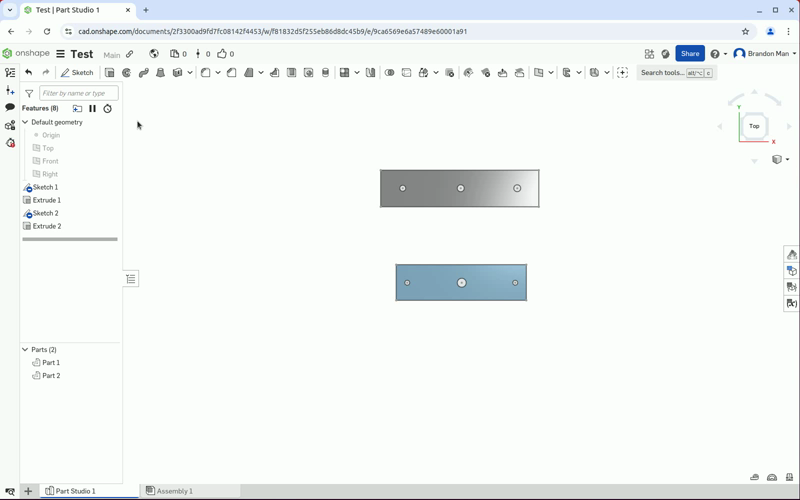
key(up, 3)
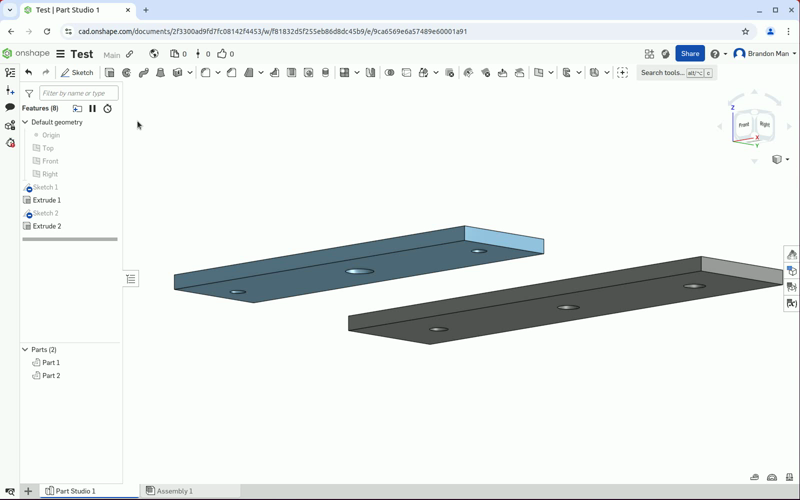
key(left, 3)
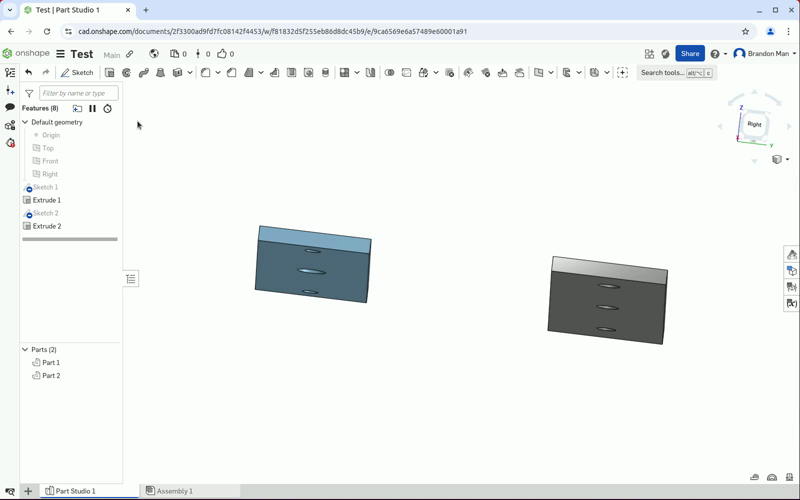
key(right, 3)
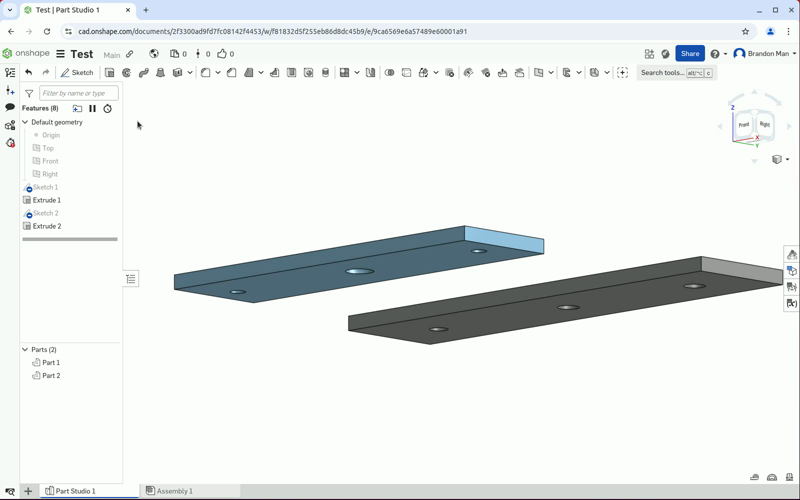
key(down, 3)
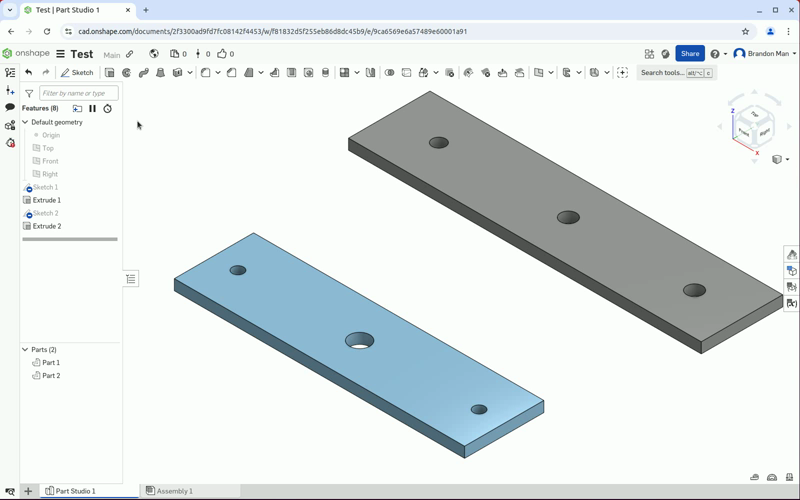
mouse_move(73, 189)
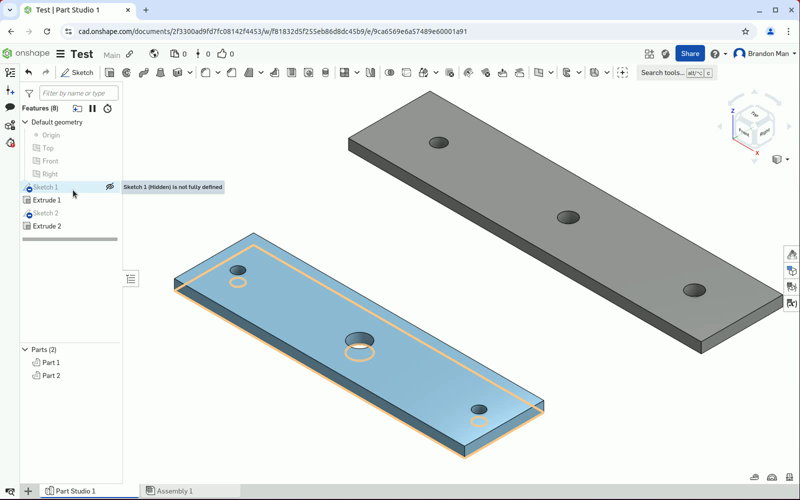
click(73, 189)